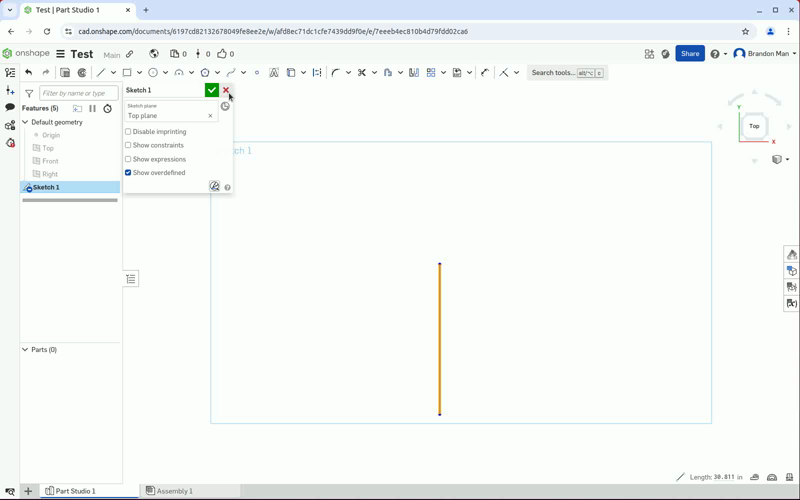
key(shift+h)
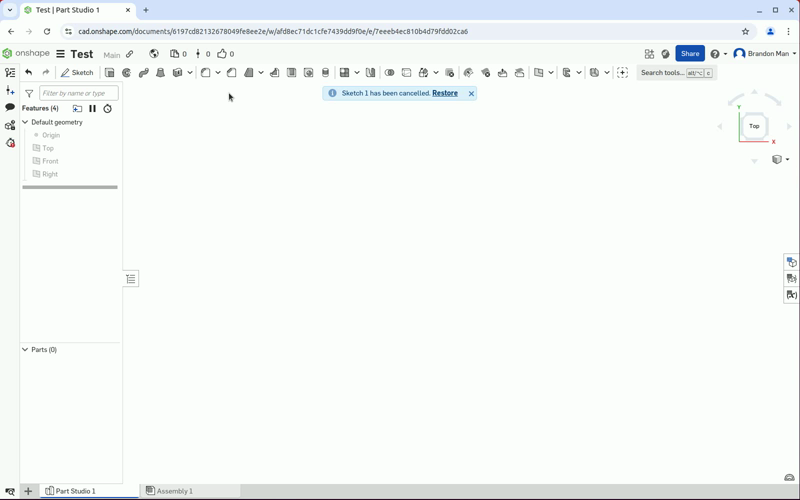
mouse_move(73, 352)
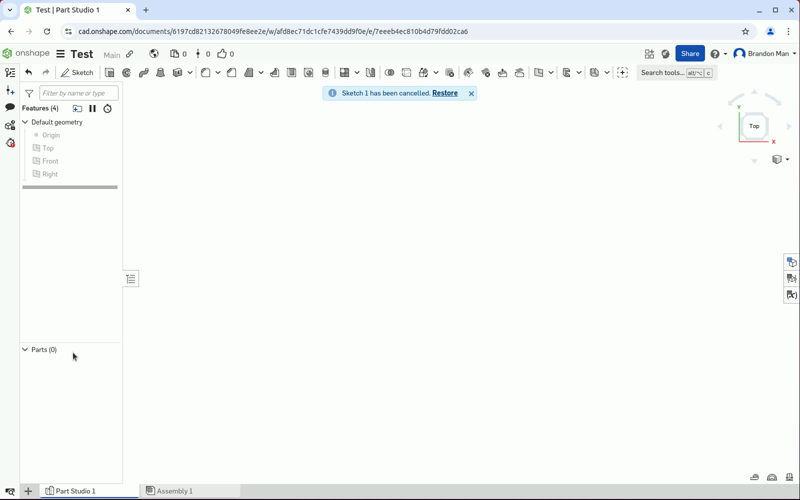
key(y)
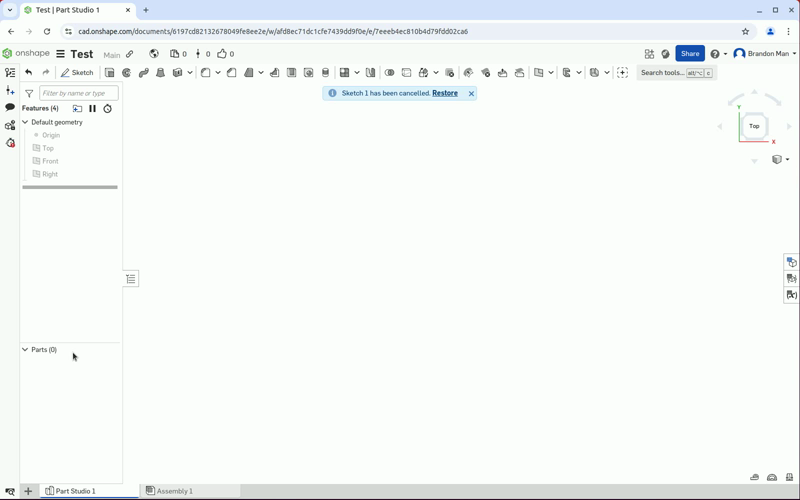
key(shift+p)
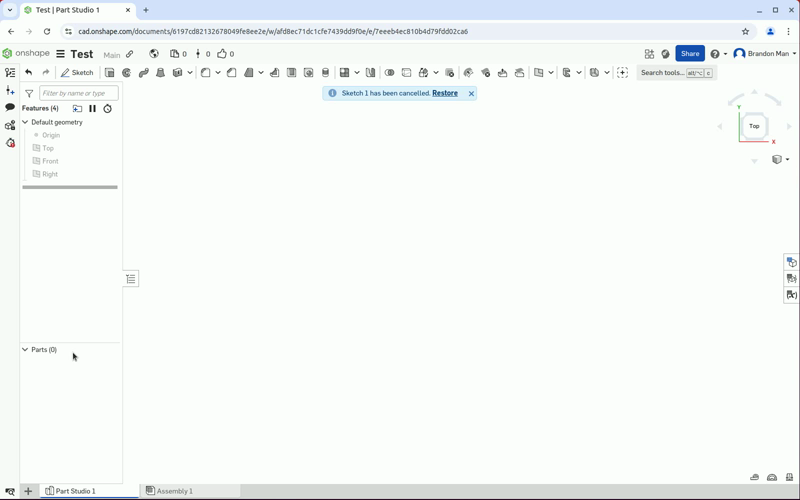
key(space)
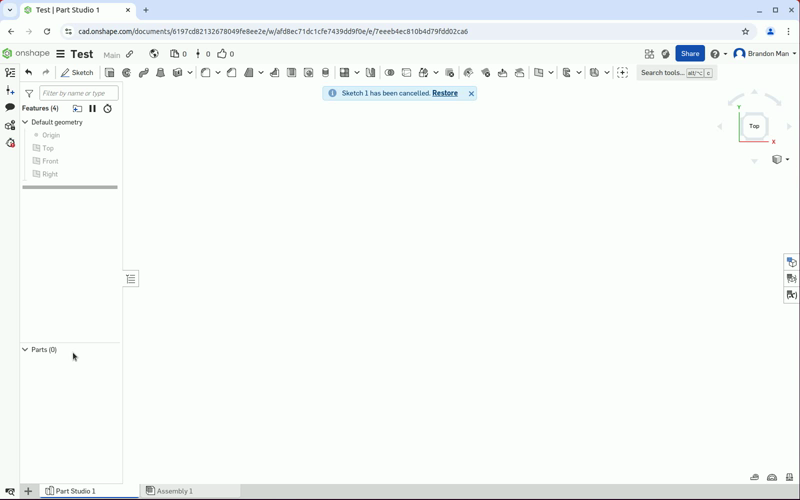
key_down(shift)
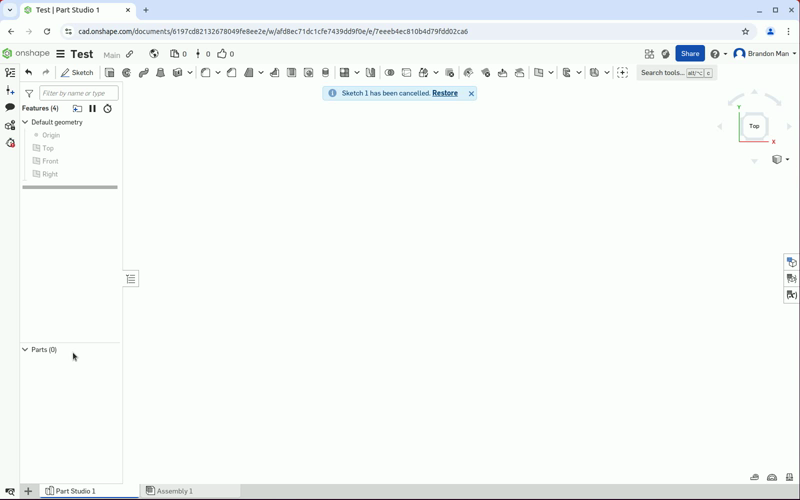
key(up)
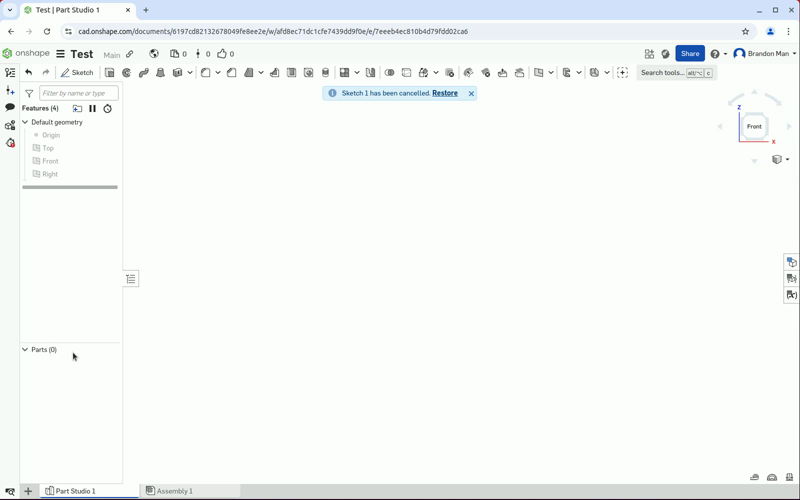
key_up(shift)
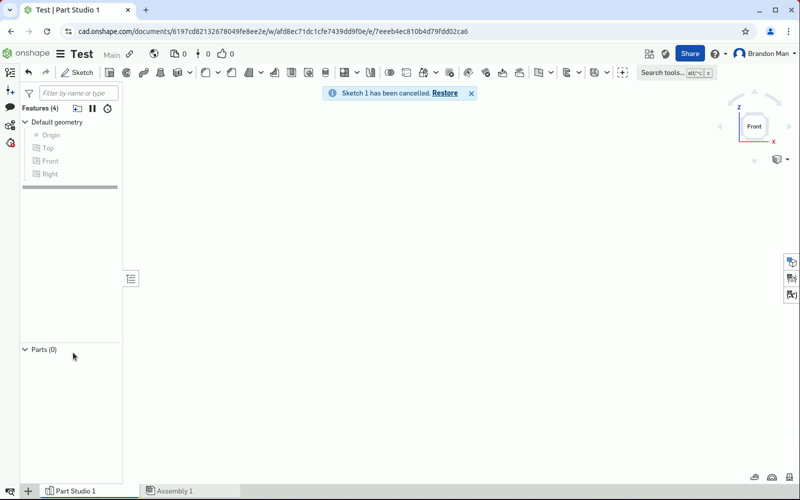
mouse_move(73, 352)
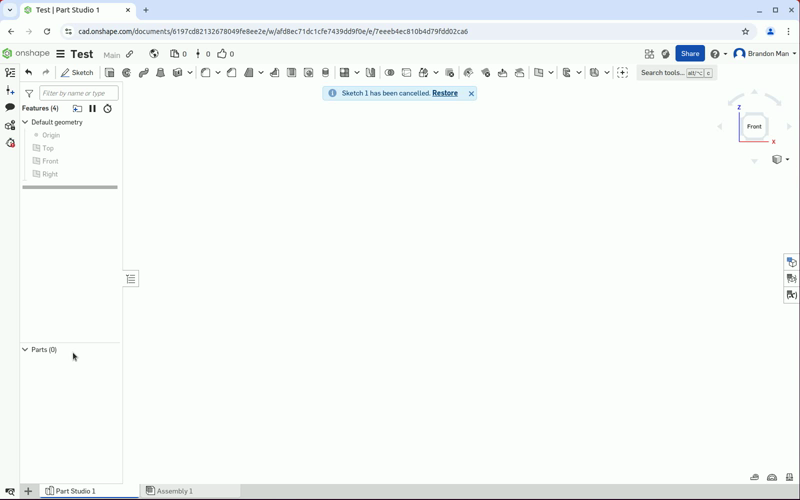
key(shift+y)
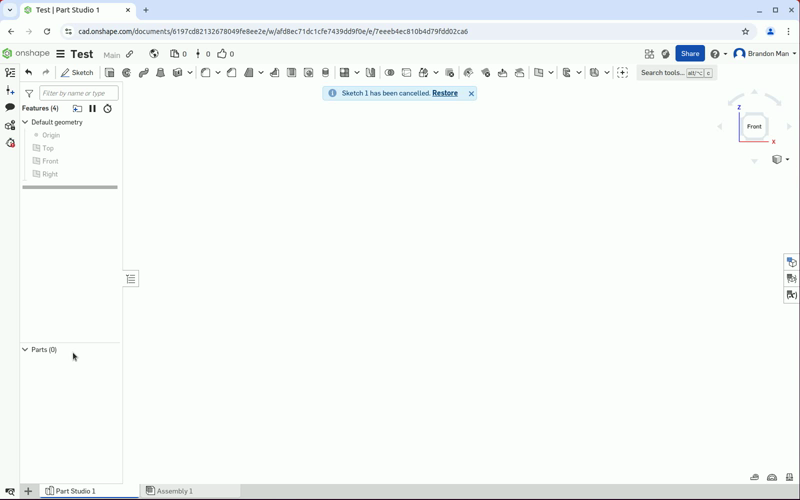
key(shift+s)
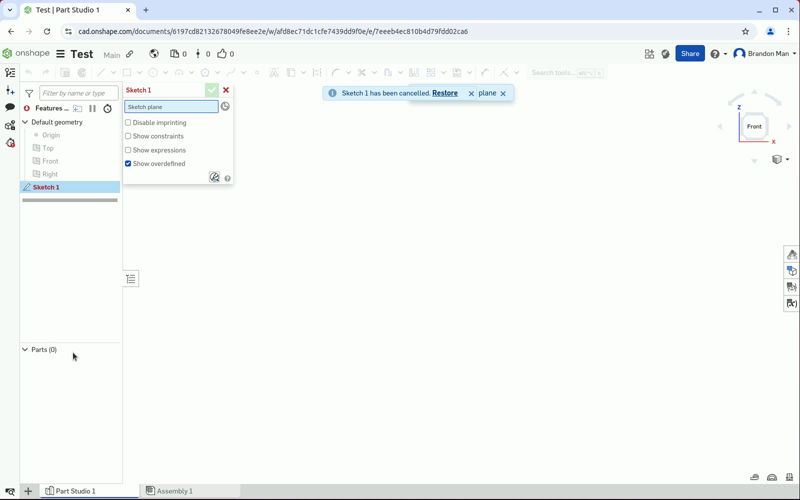
mouse_move(73, 163)
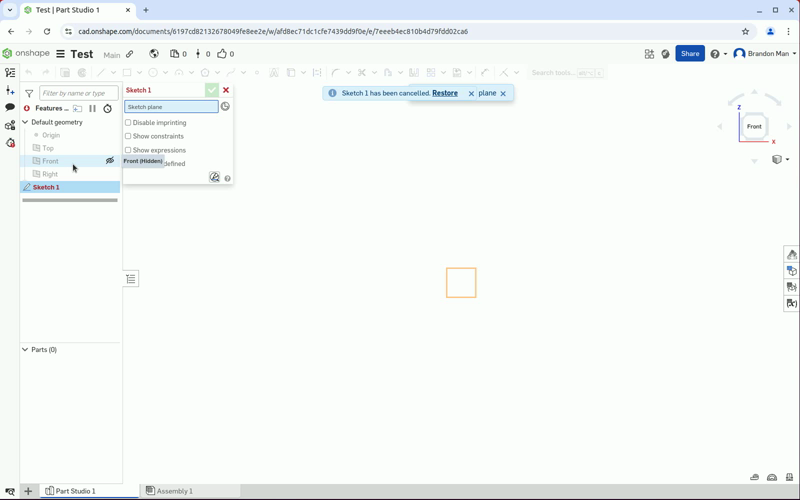
click(73, 163)
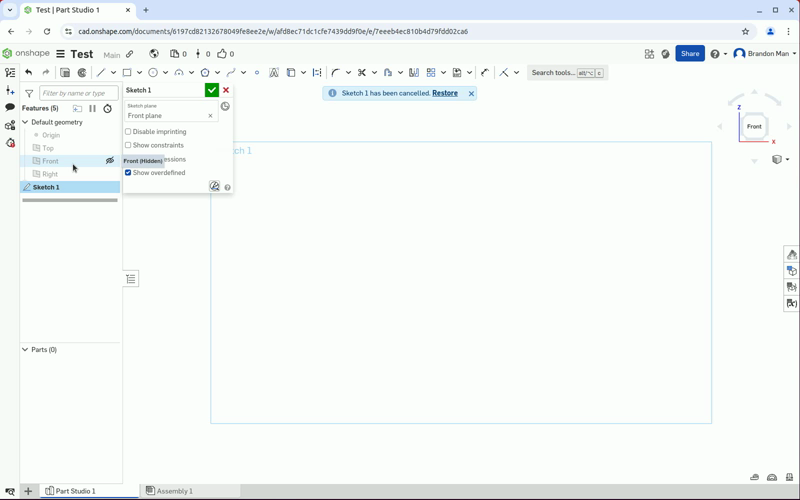
mouse_move(73, 352)
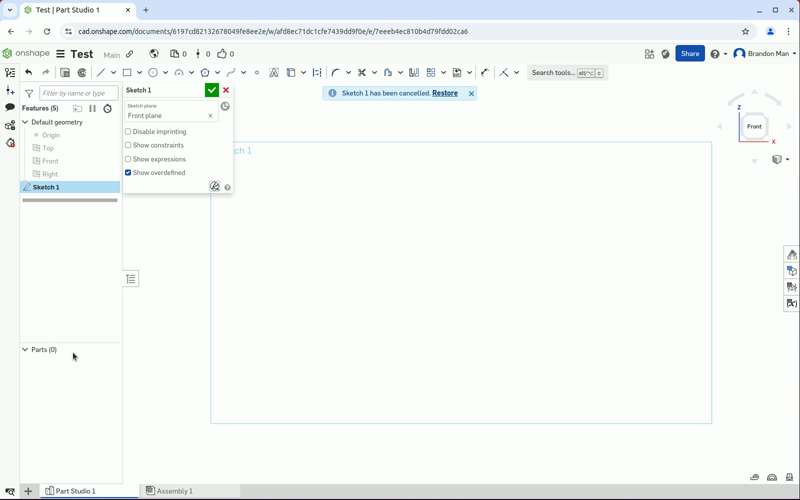
key(y)
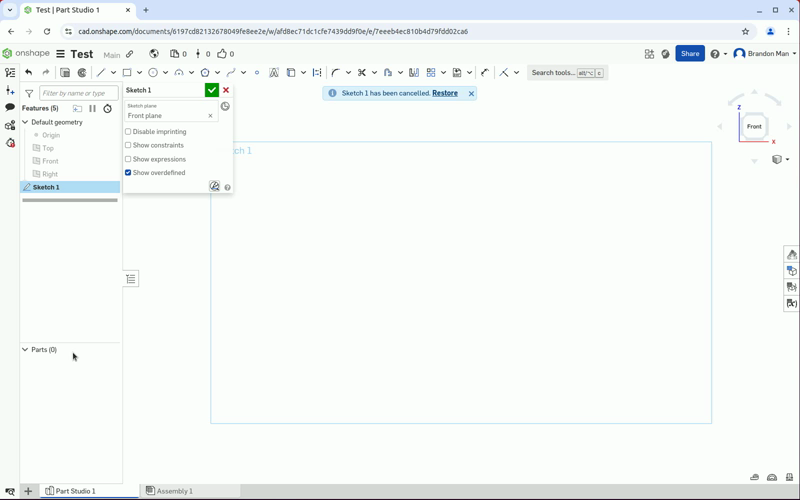
key(l)
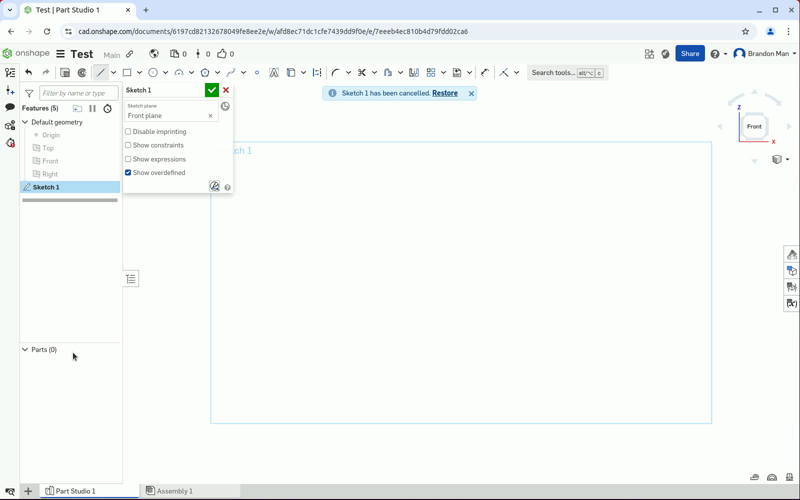
key_down(shift)
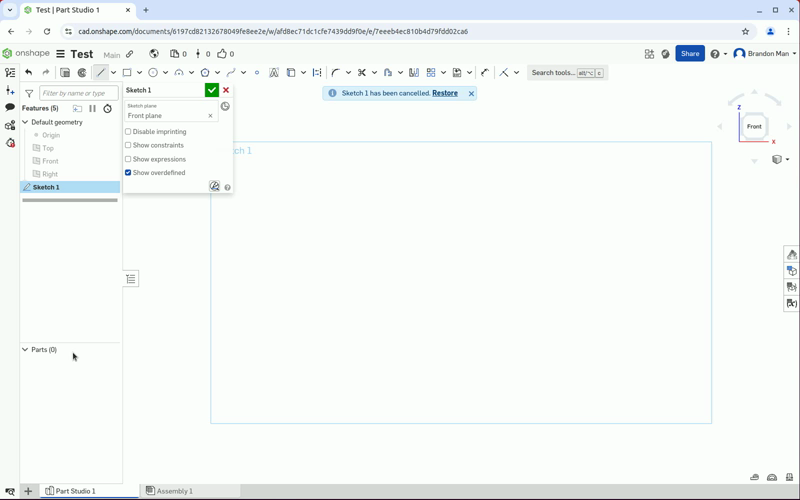
mouse_move(374, 369)
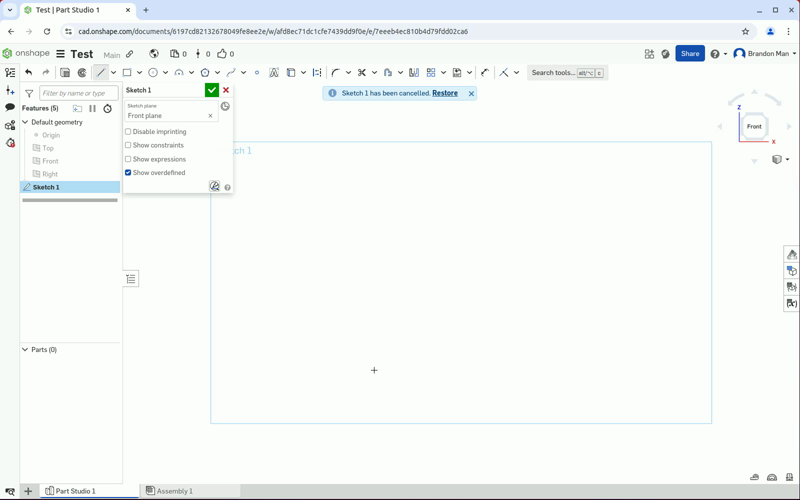
click(374, 369)
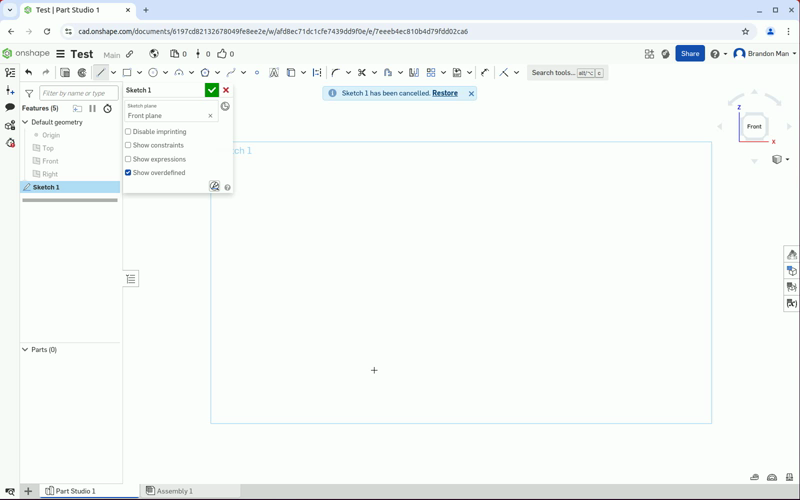
key_up(shift)
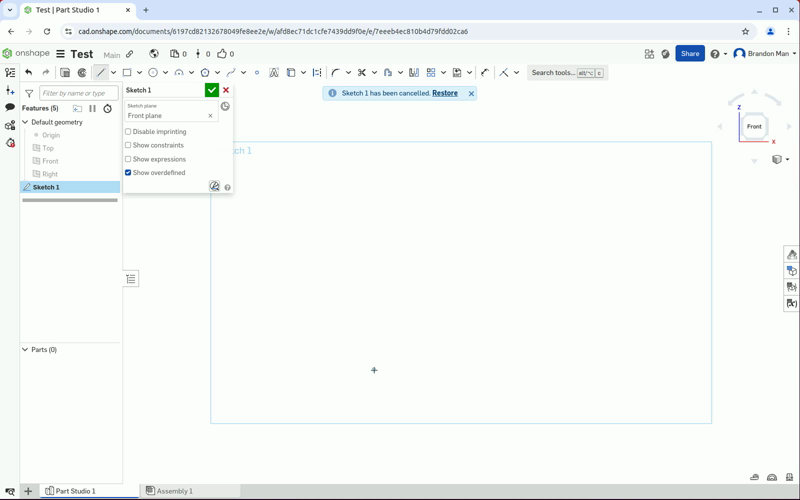
key_down(shift)
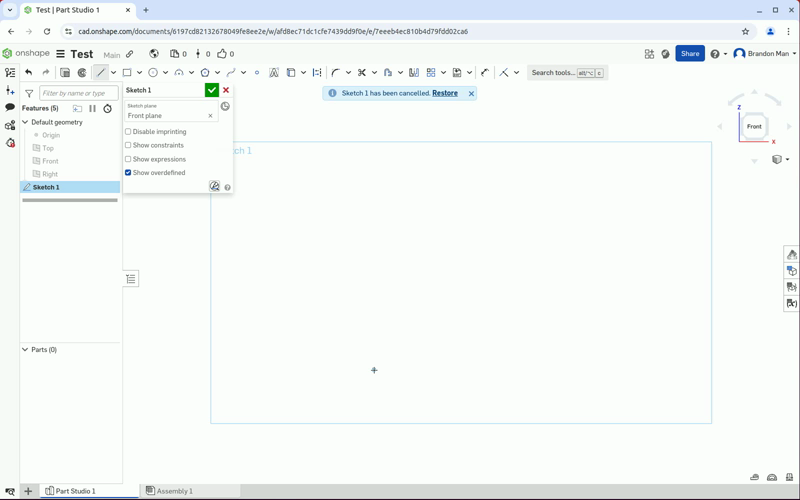
mouse_move(572, 369)
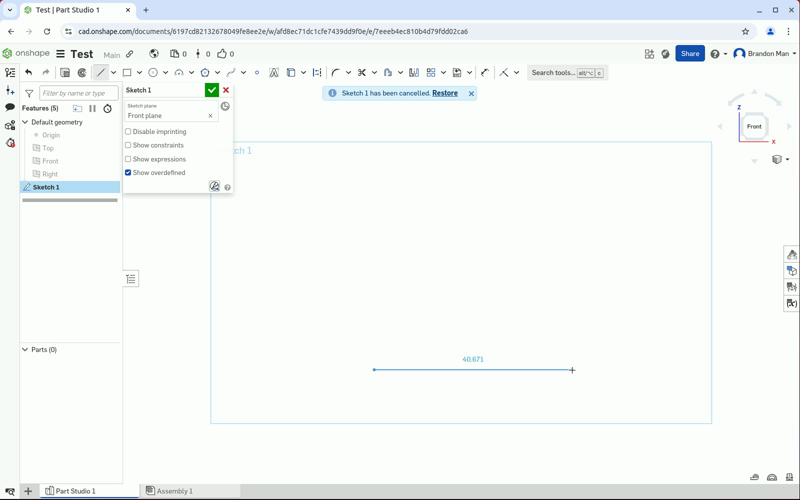
click(572, 369)
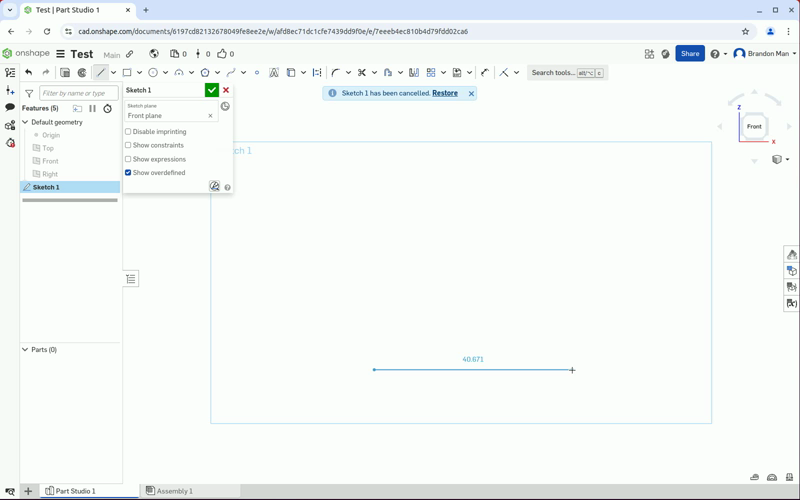
key_up(shift)
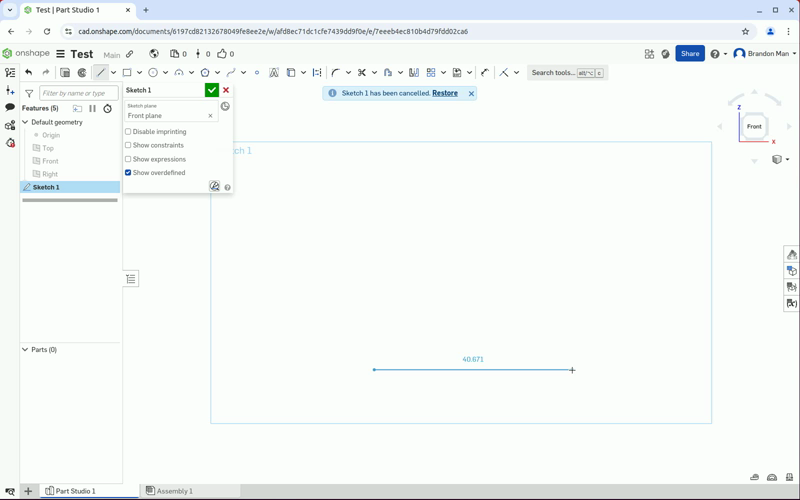
key_down(shift)
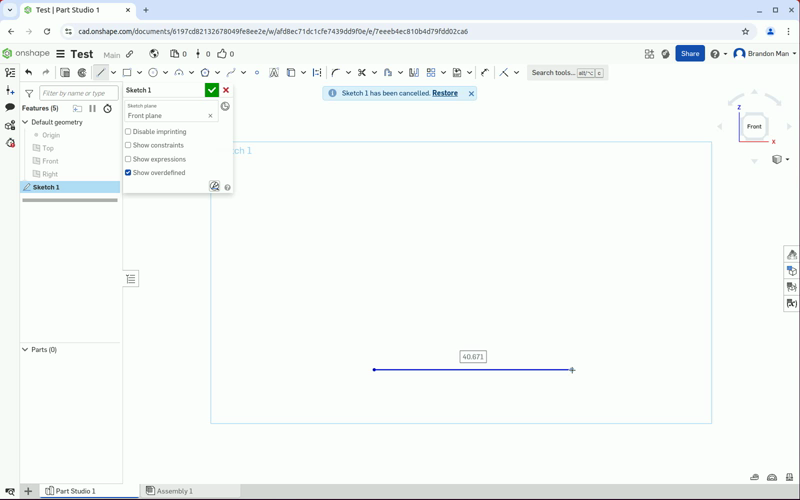
mouse_move(572, 188)
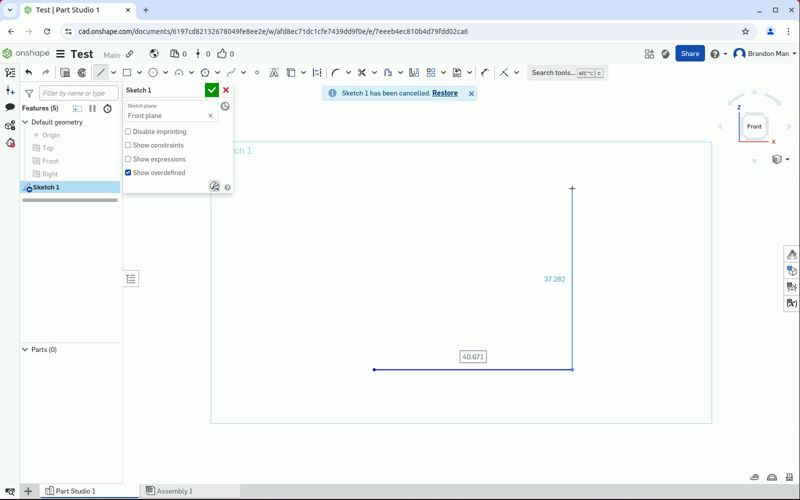
click(572, 188)
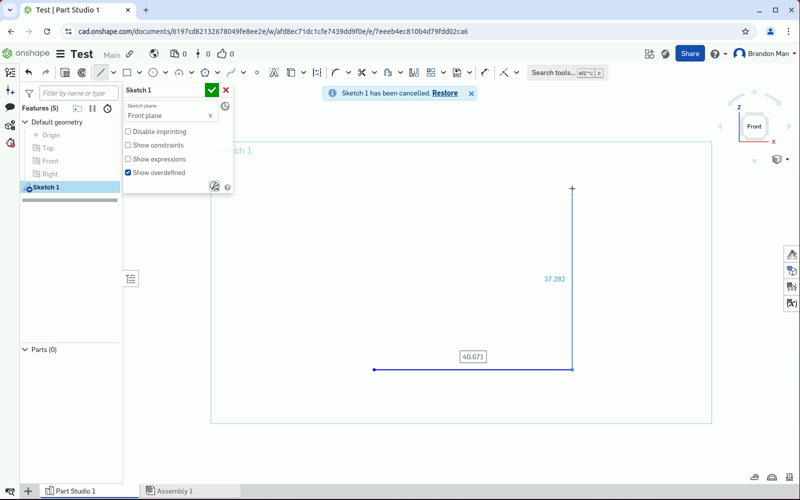
key_up(shift)
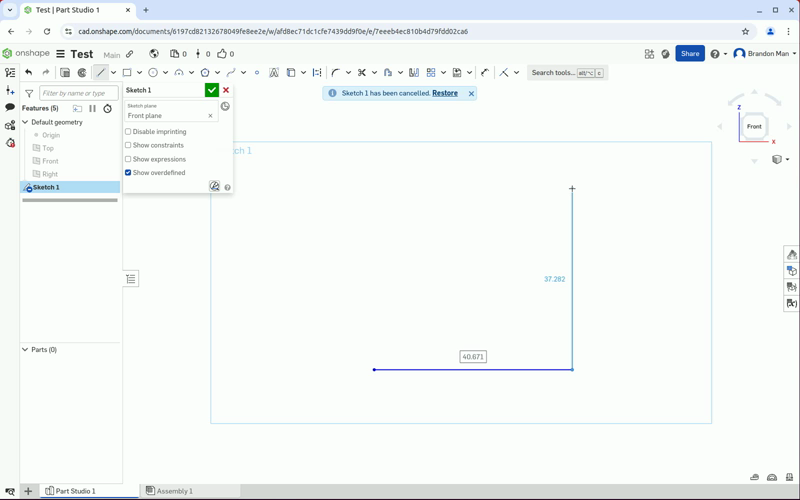
key_down(shift)
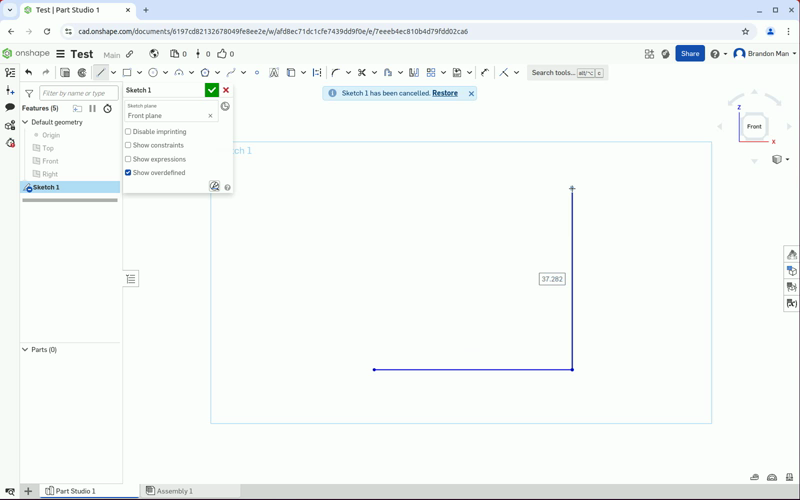
mouse_move(374, 188)
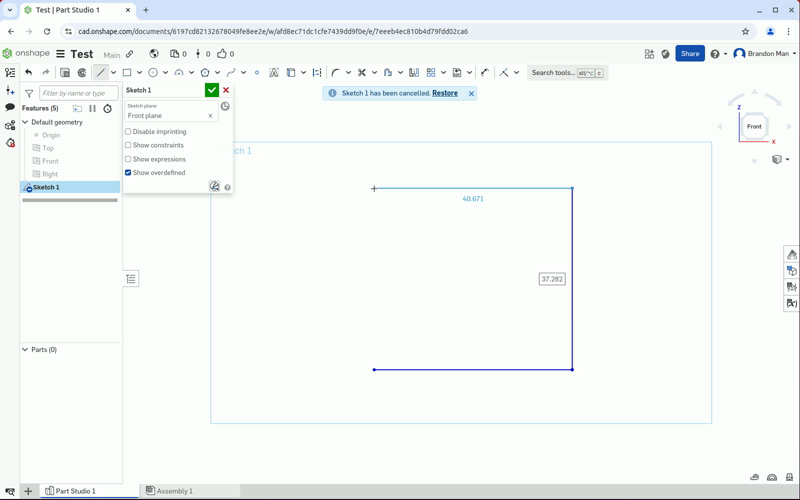
click(374, 188)
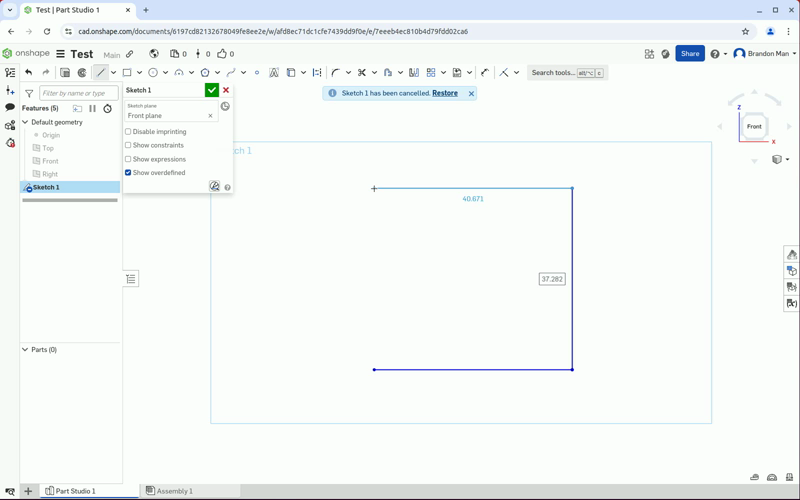
key_up(shift)
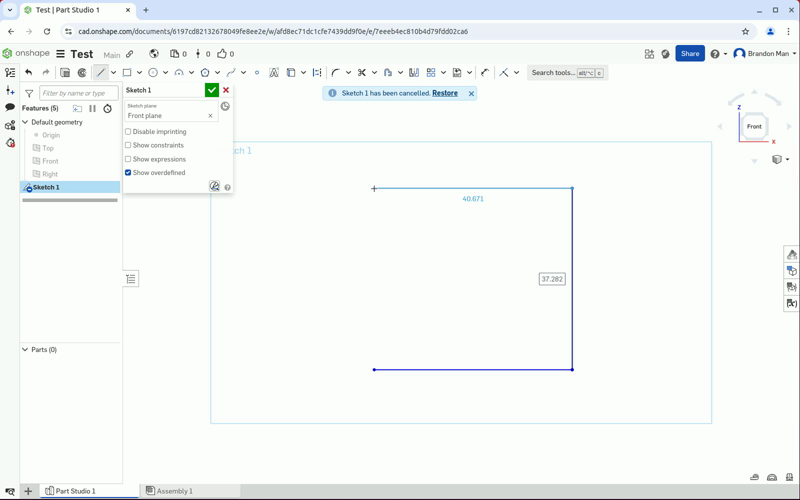
key_down(shift)
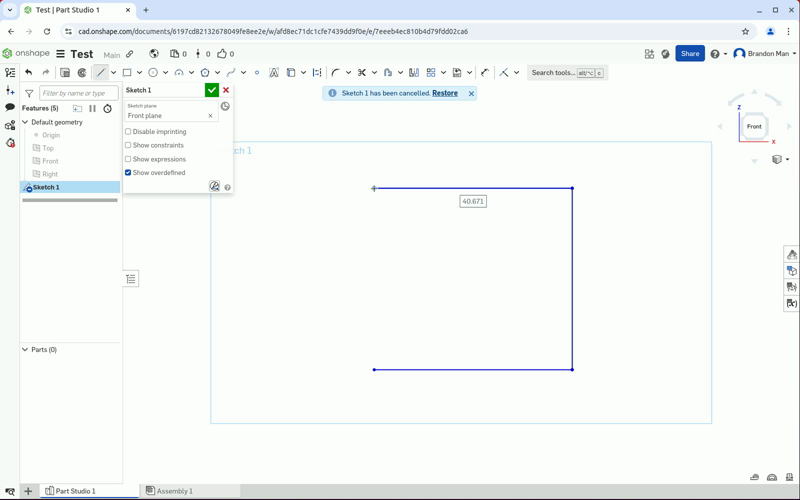
mouse_move(374, 369)
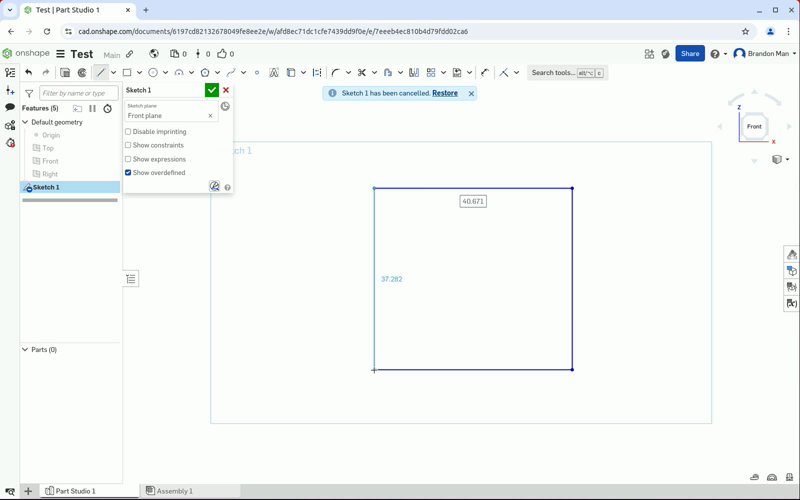
key_up(shift)
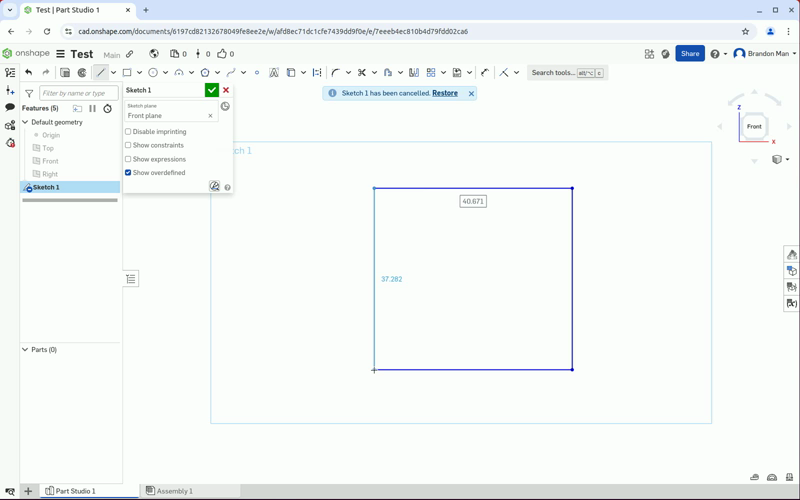
click(374, 369)
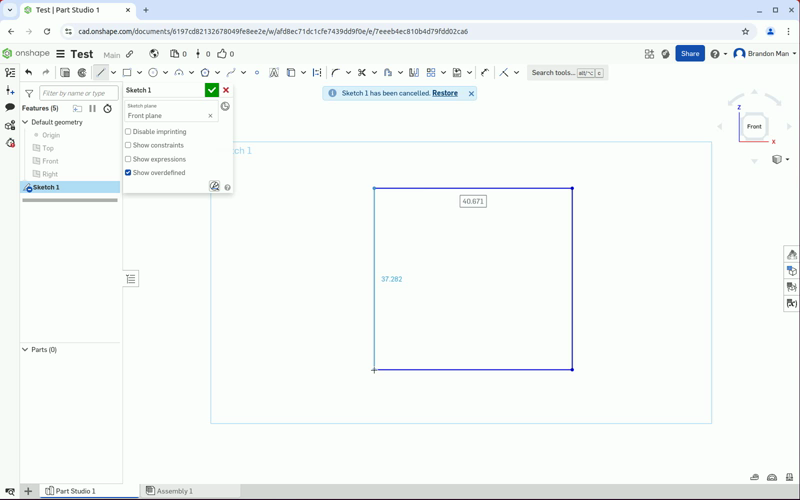
key(esc)
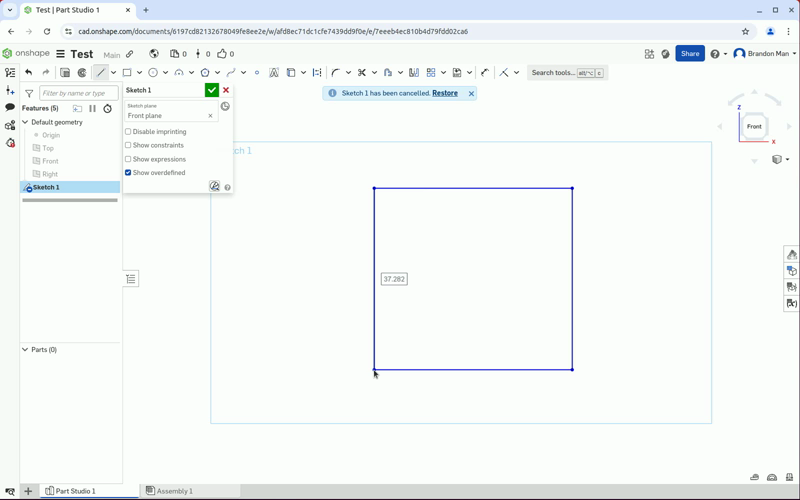
key(l)
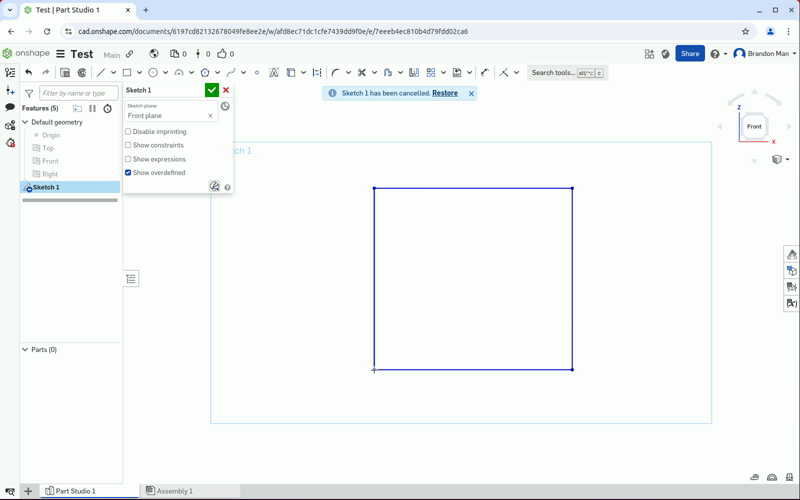
key_down(shift)
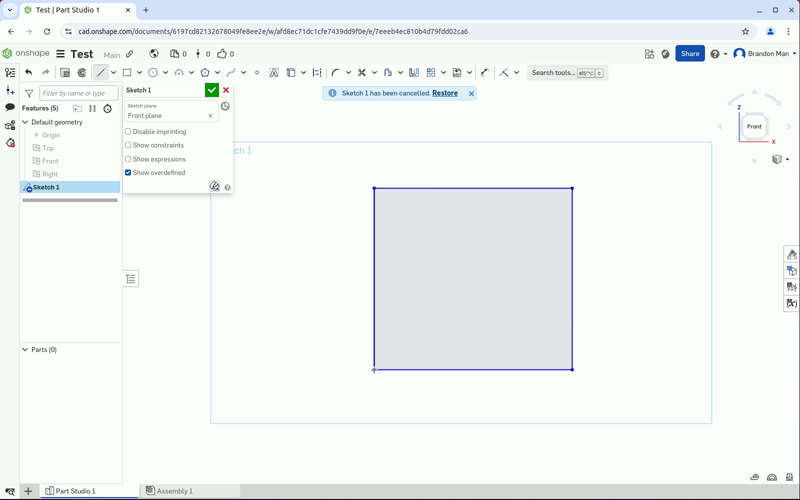
mouse_move(417, 357)
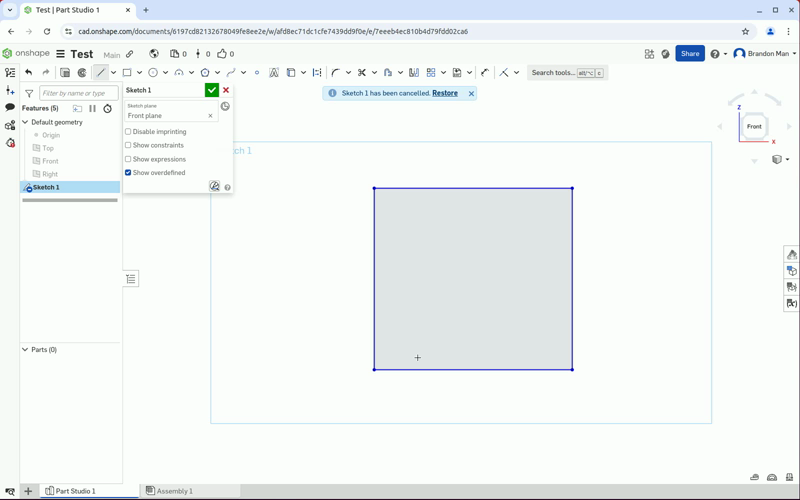
click(417, 357)
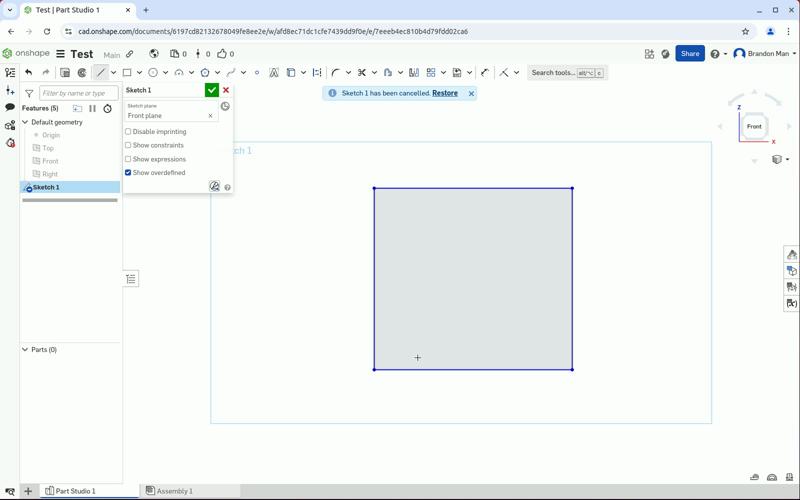
key_up(shift)
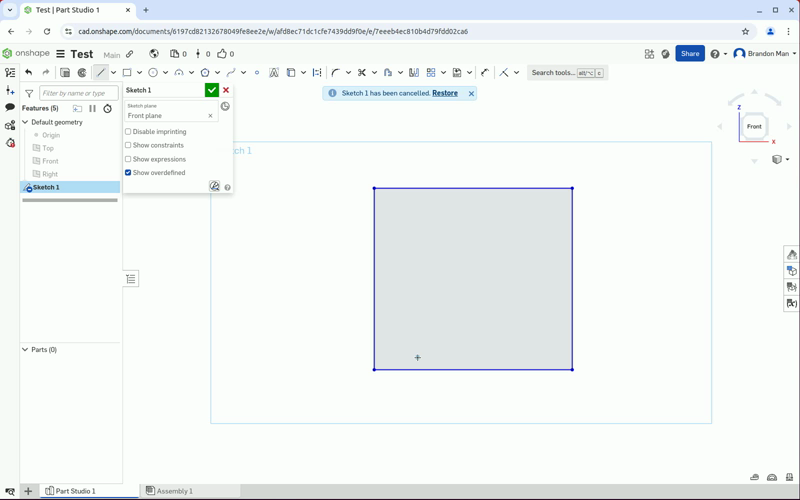
key_down(shift)
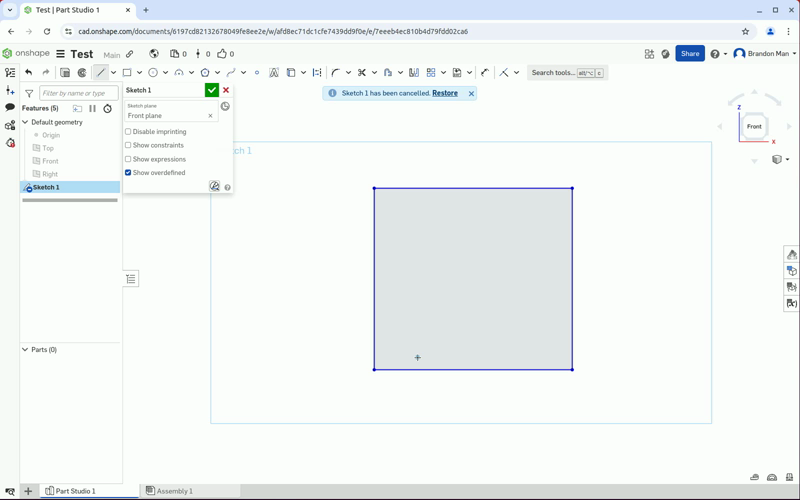
mouse_move(553, 357)
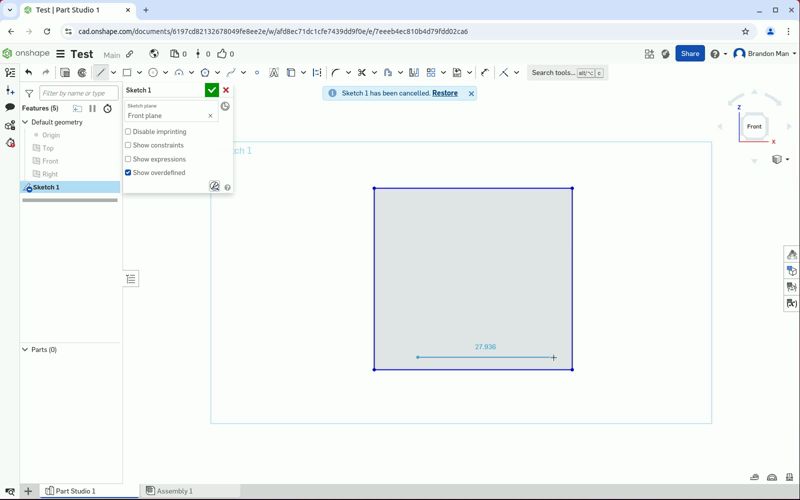
click(553, 357)
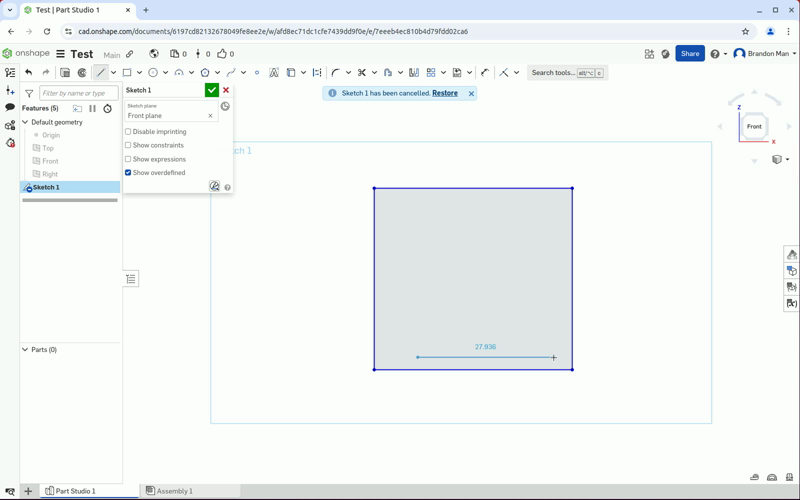
key_up(shift)
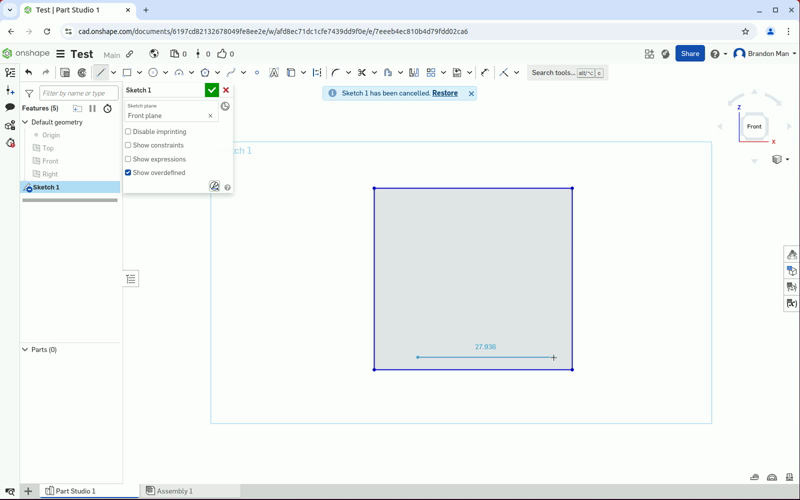
key_down(shift)
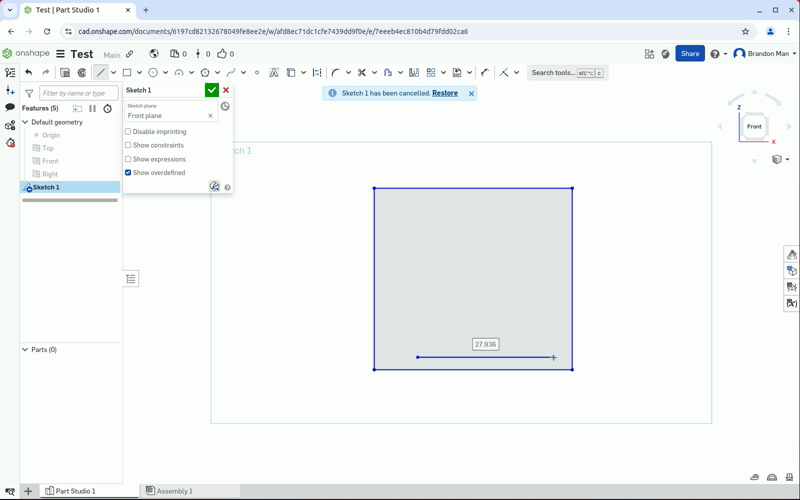
mouse_move(553, 200)
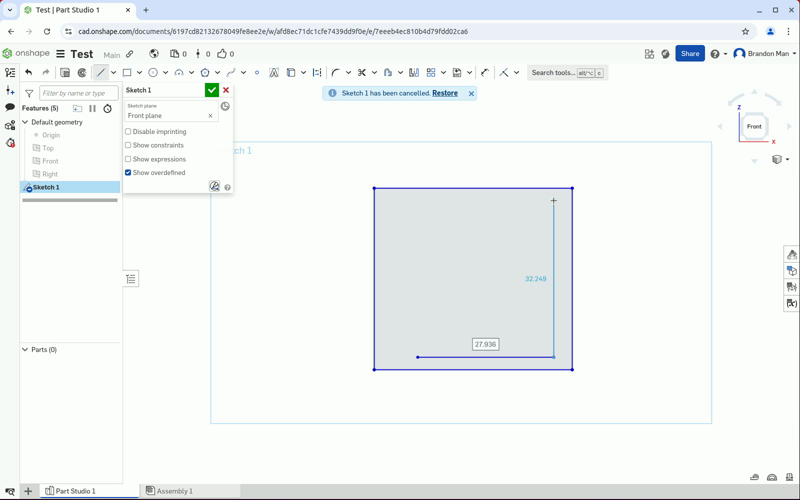
click(553, 200)
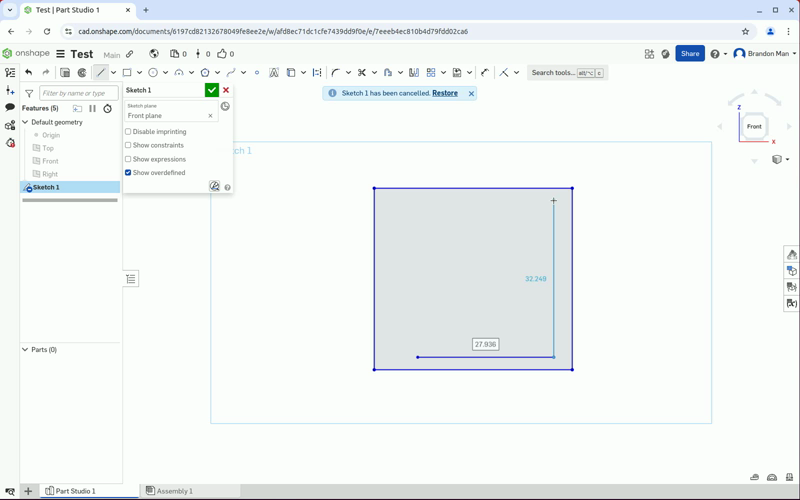
key_up(shift)
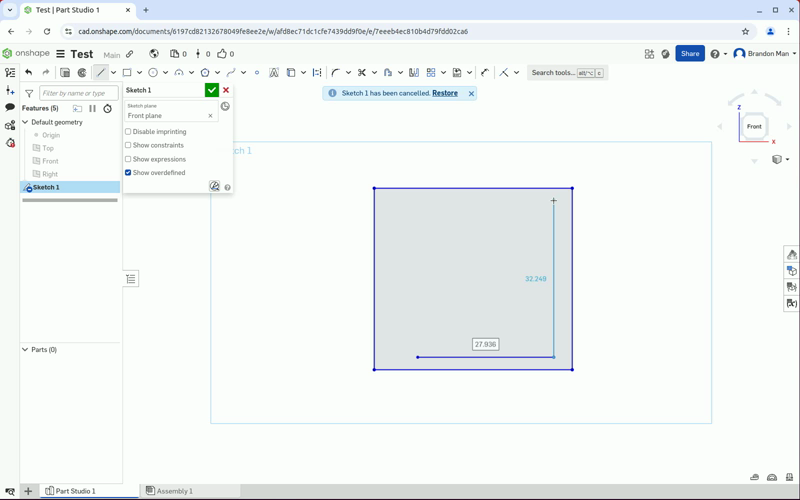
key_down(shift)
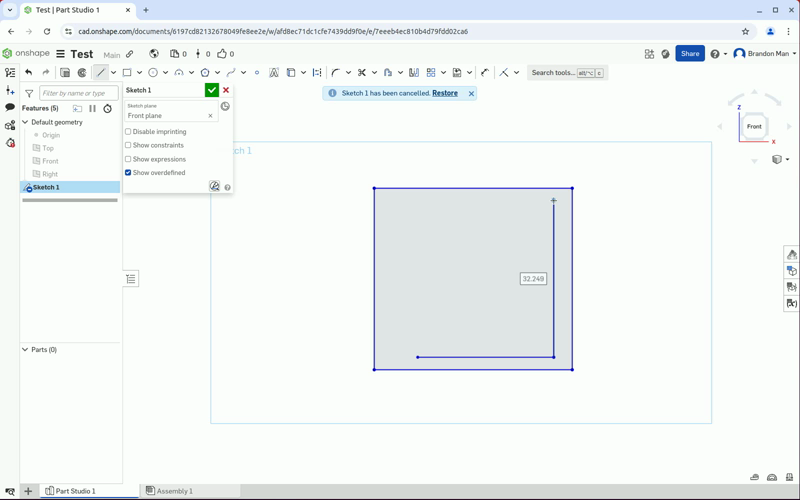
mouse_move(417, 200)
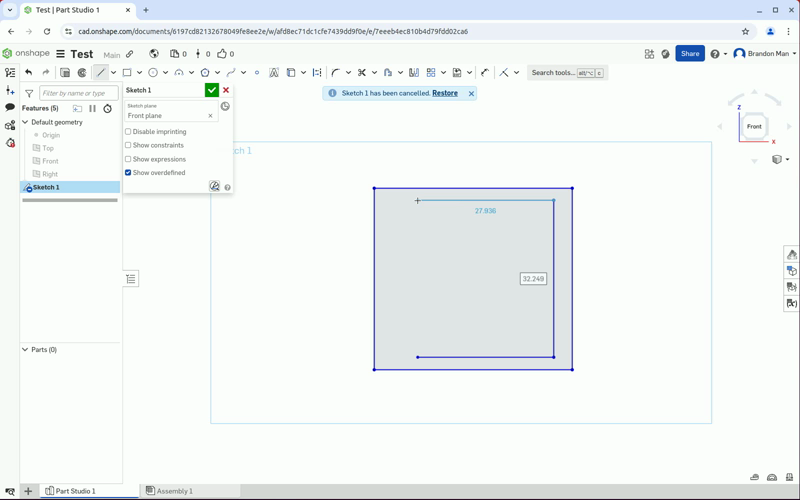
click(417, 200)
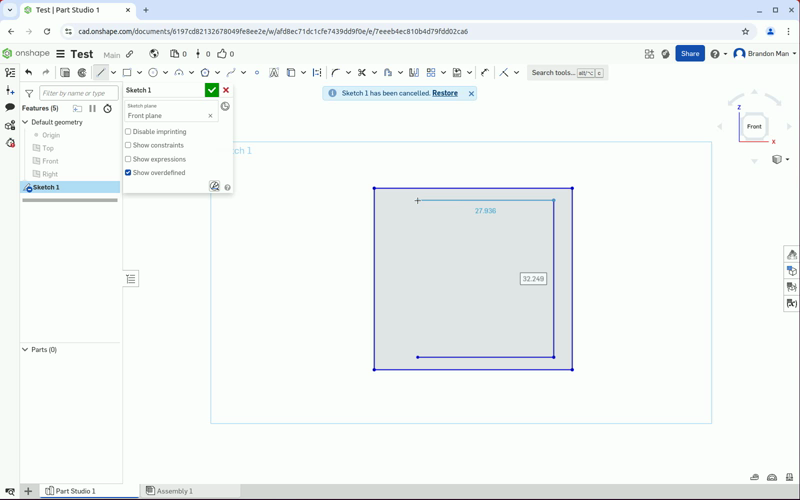
key_up(shift)
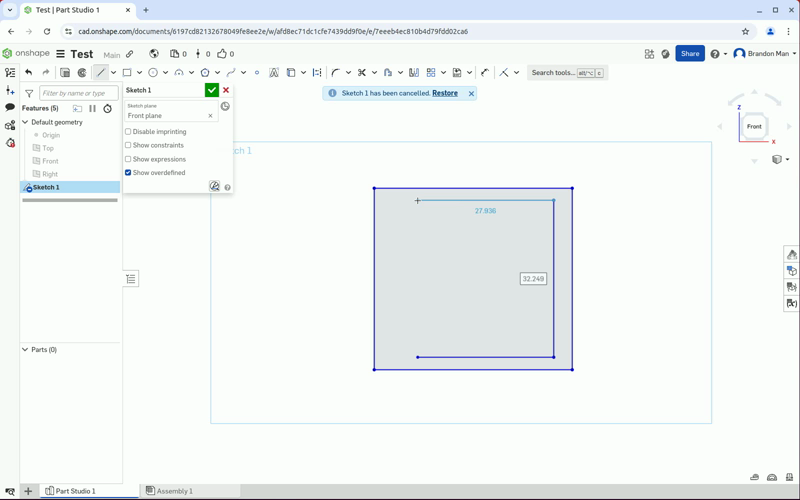
key_down(shift)
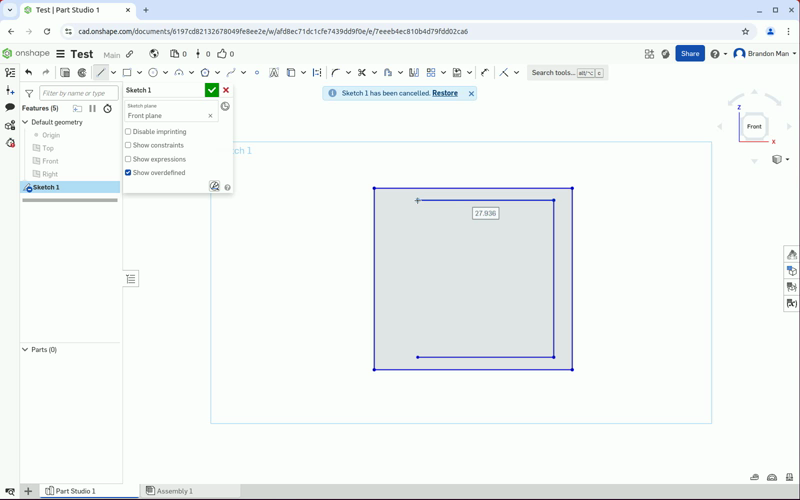
mouse_move(417, 357)
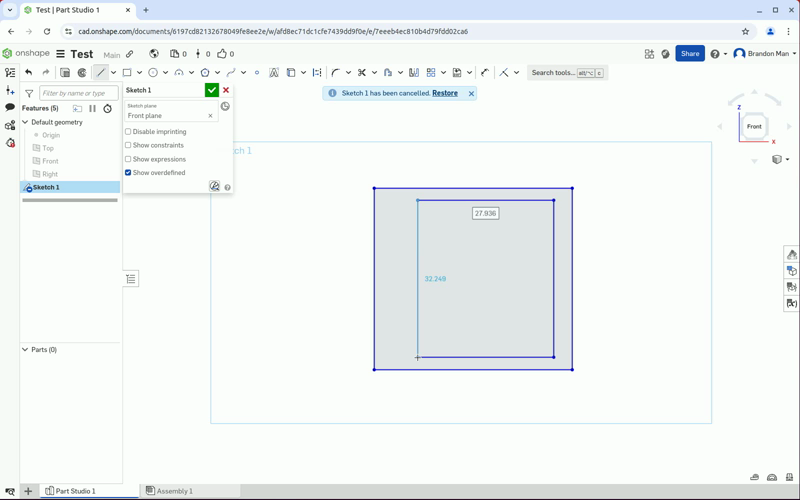
key_up(shift)
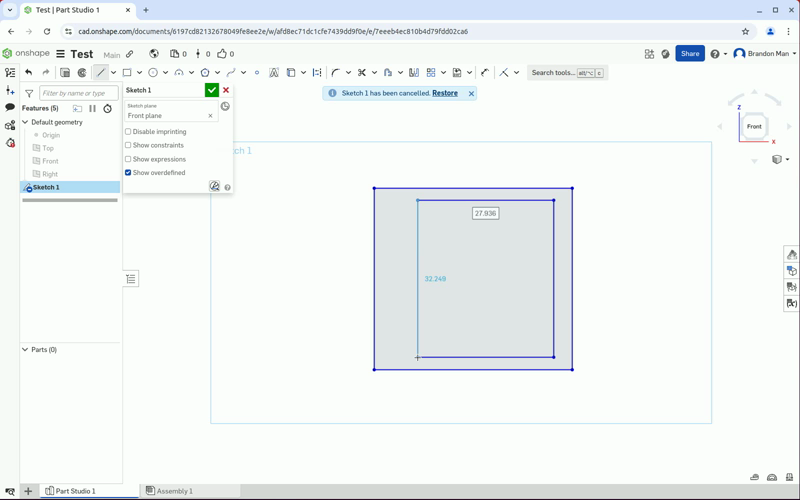
click(417, 357)
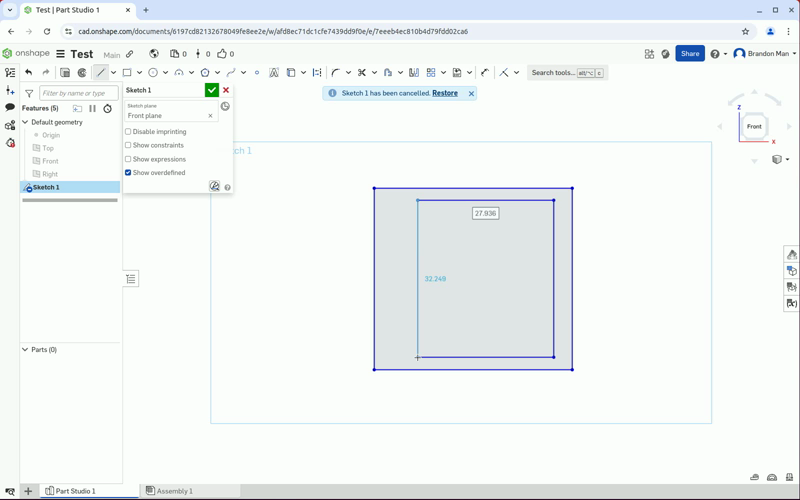
key(esc)
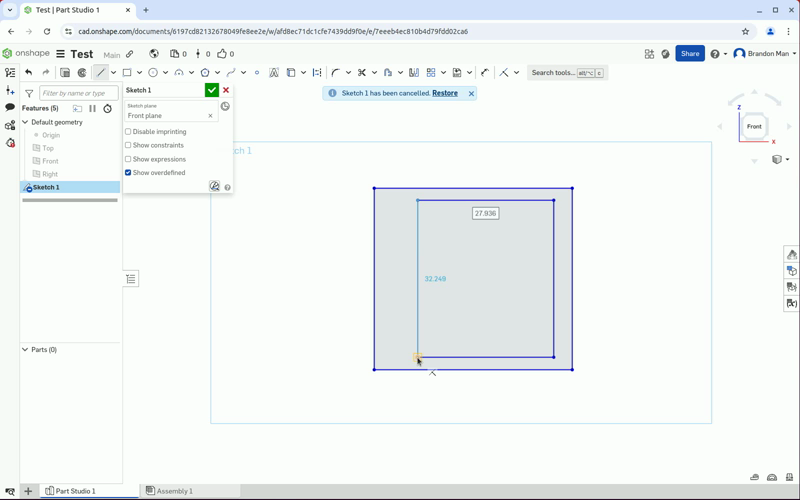
mouse_move(386, 253)
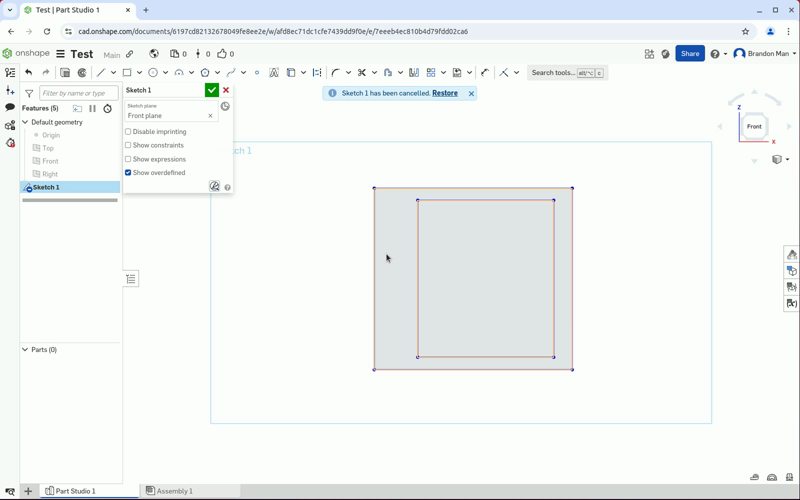
click(386, 253)
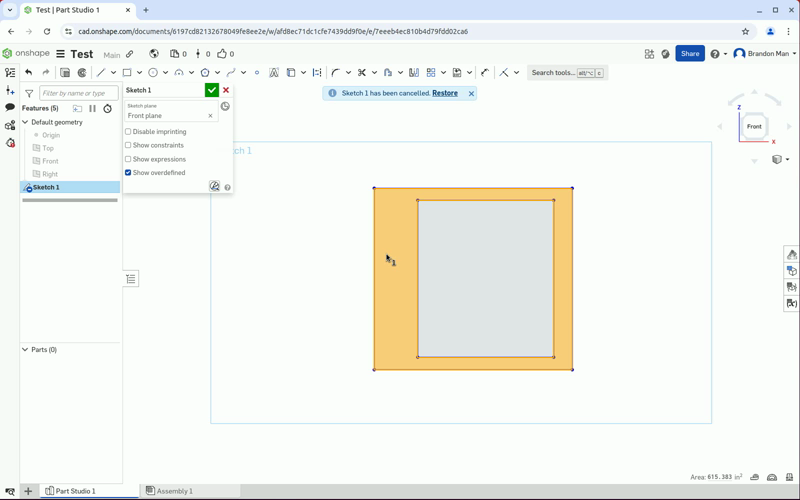
mouse_move(73, 352)
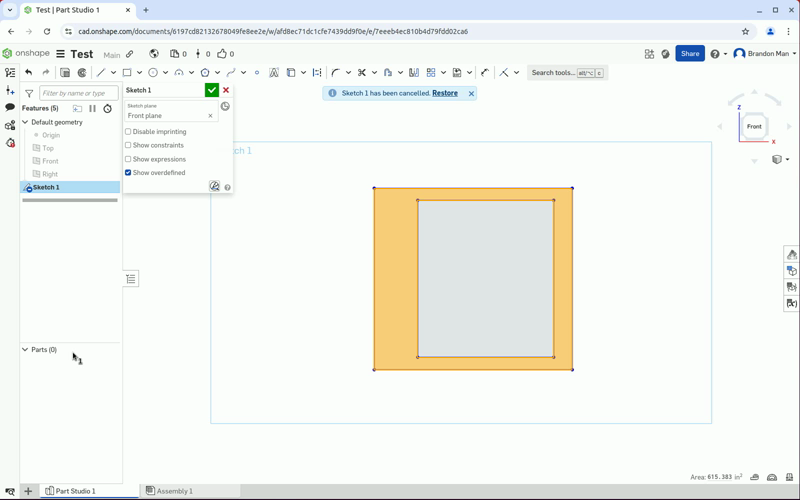
key(shift+y)
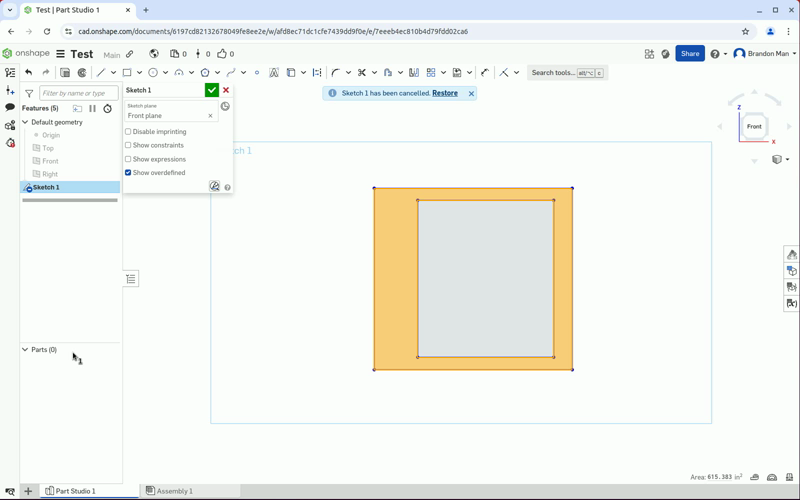
key(shift+e)
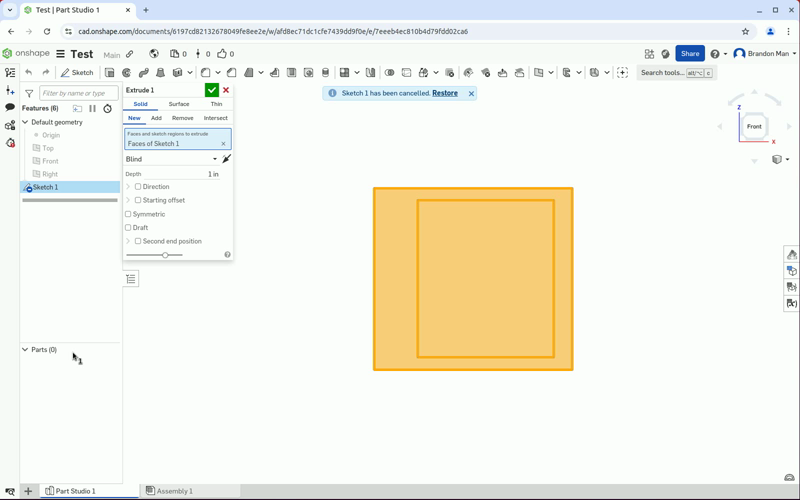
mouse_move(143, 106)
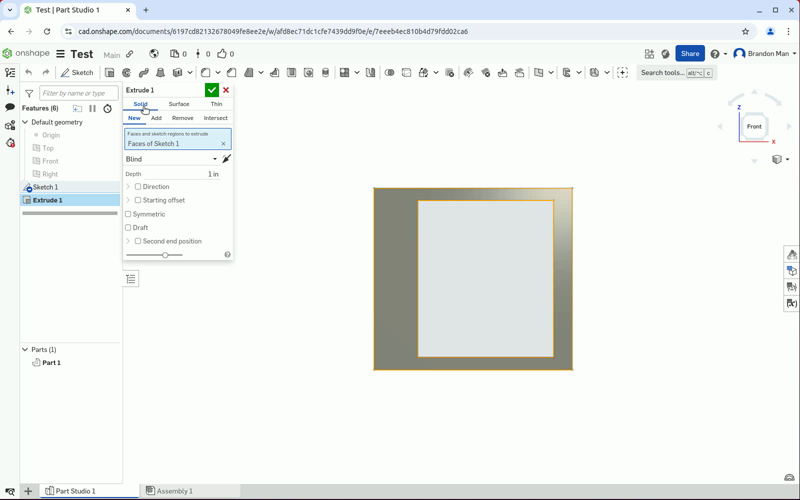
click(143, 106)
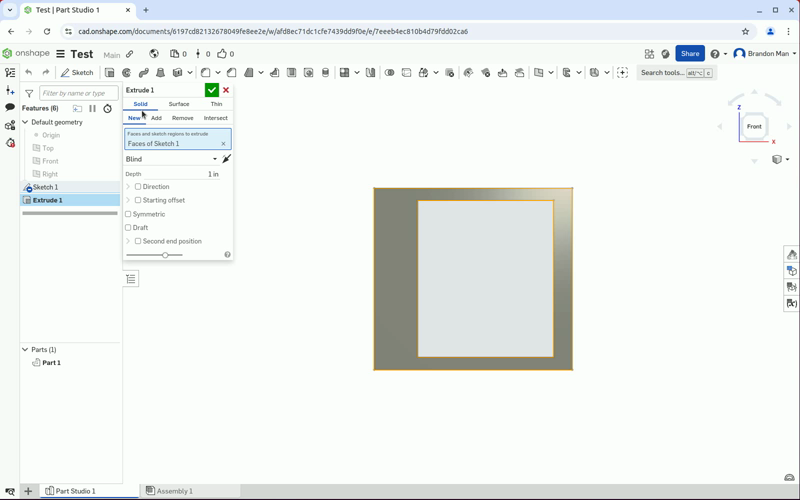
mouse_move(137, 120)
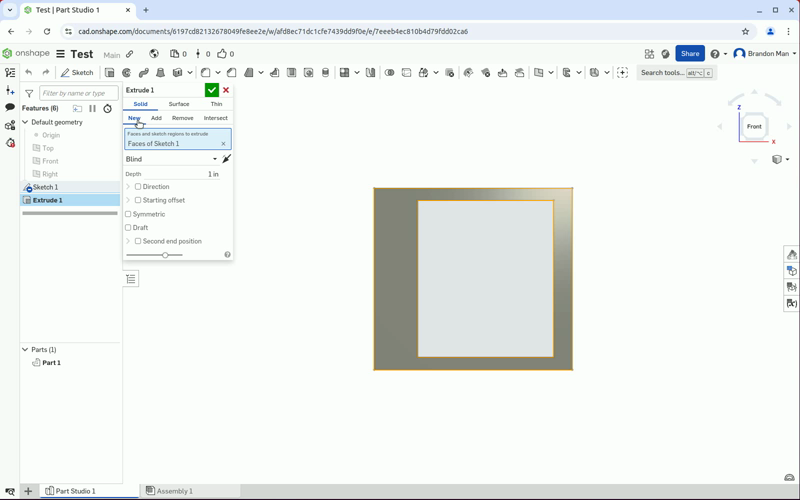
click(137, 120)
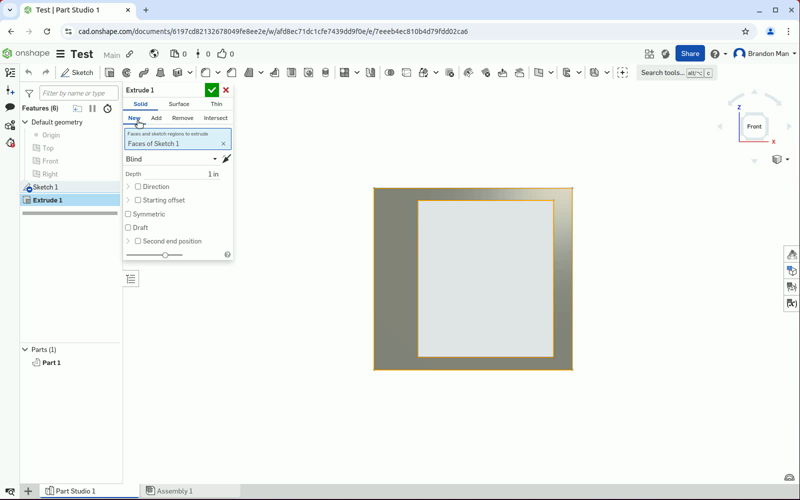
key(tab, 4)
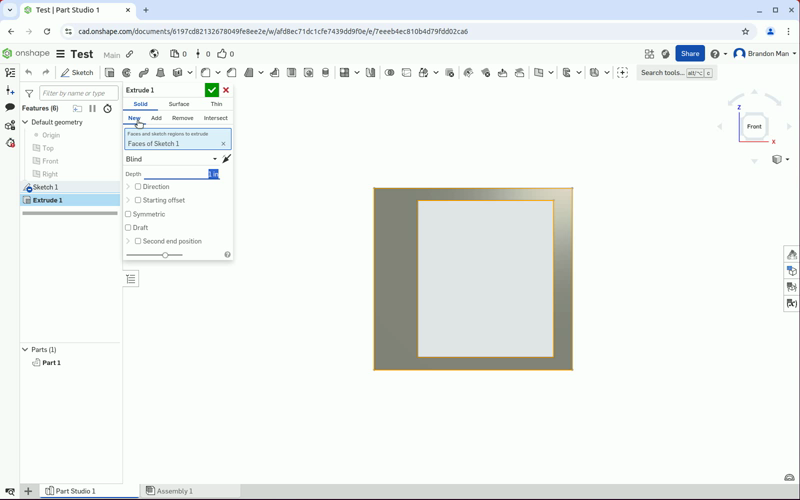
text(3.37)
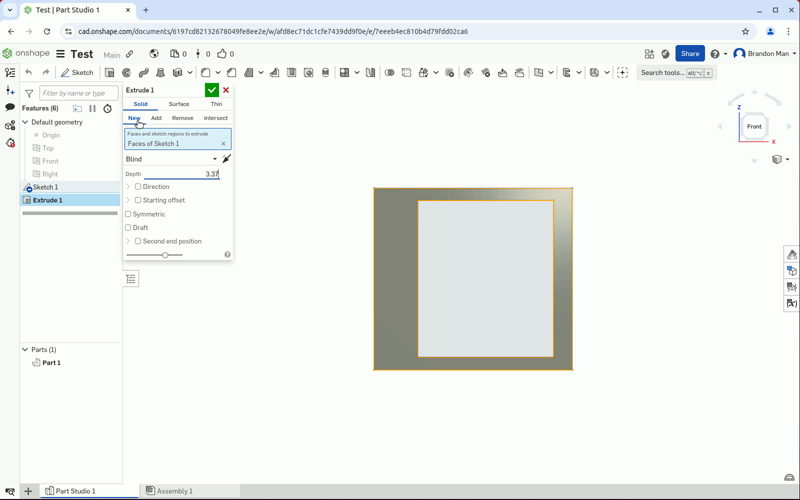
key(enter)
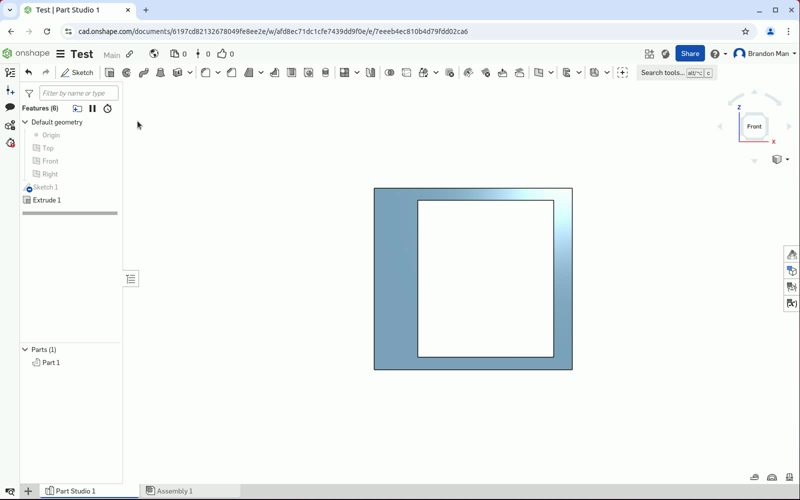
key(shift+h)
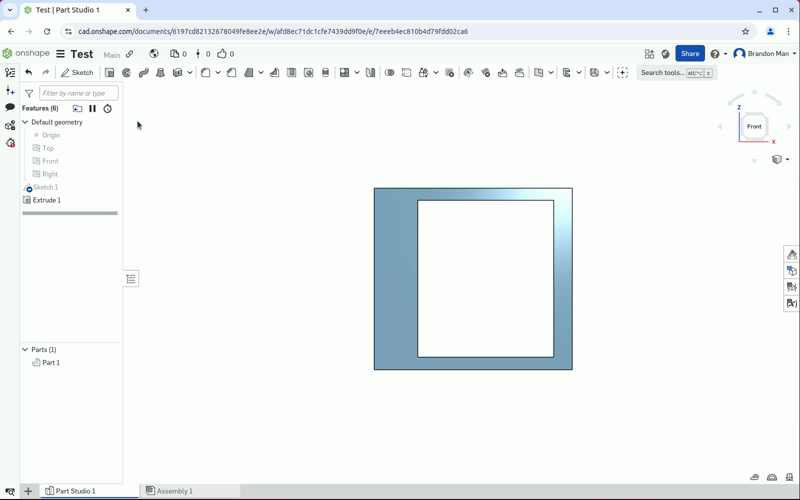
key(shift+h)
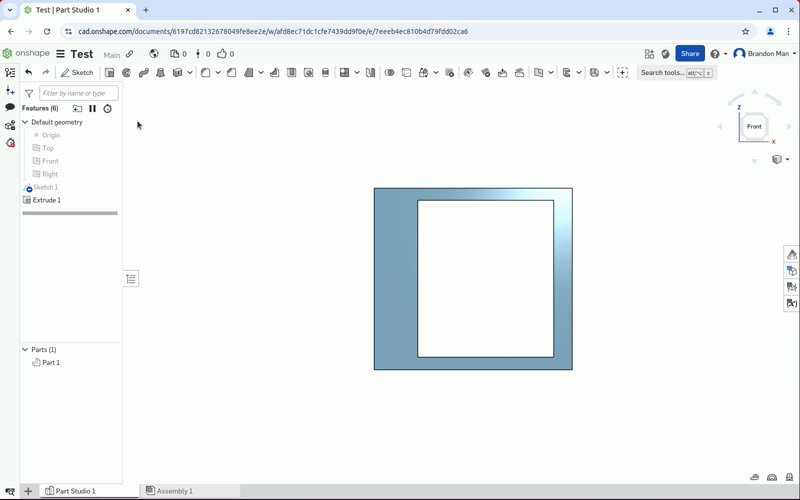
mouse_move(73, 189)
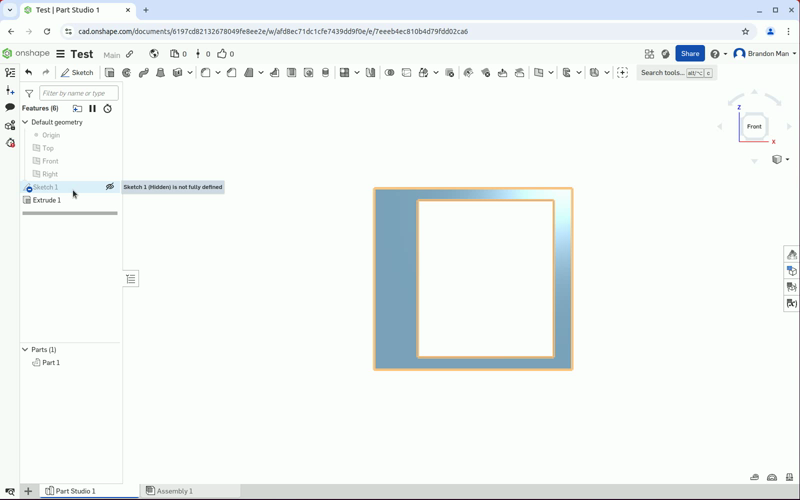
click(73, 189)
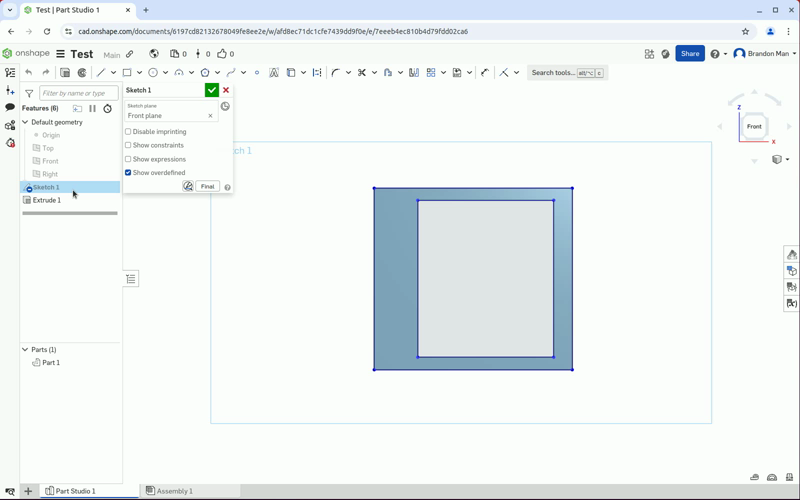
mouse_move(229, 92)
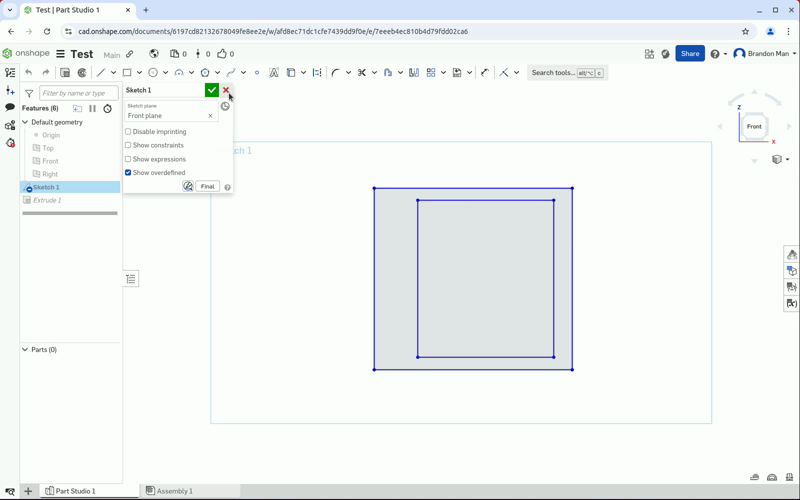
click(229, 92)
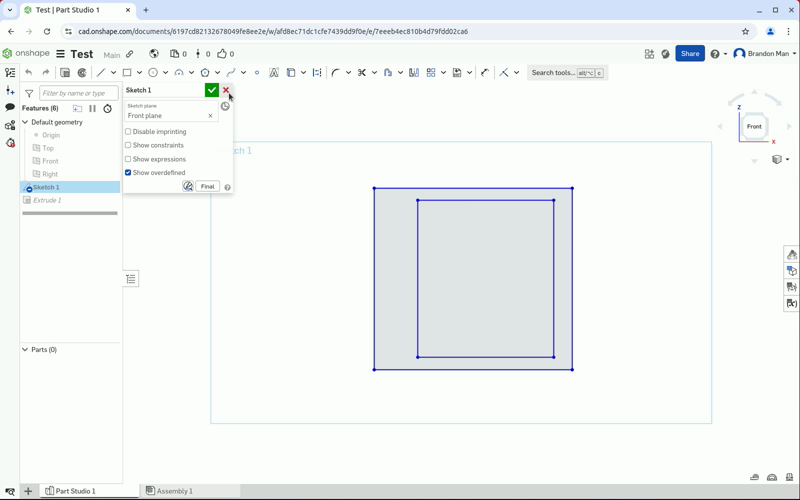
key(shift+s)
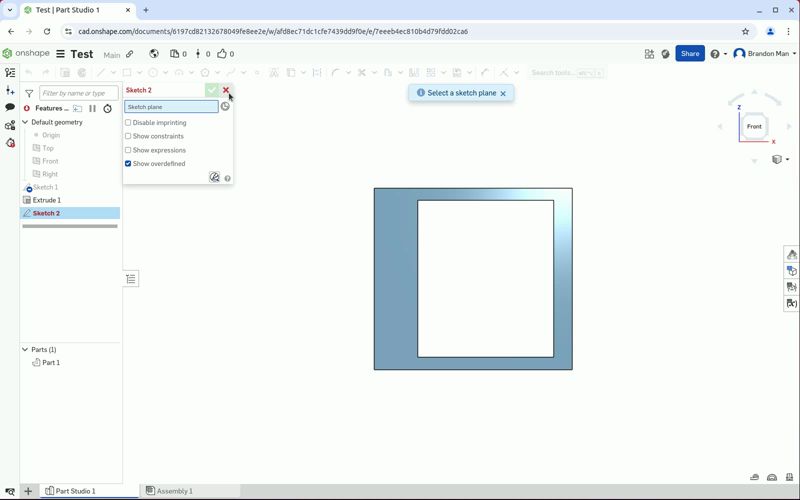
mouse_move(73, 163)
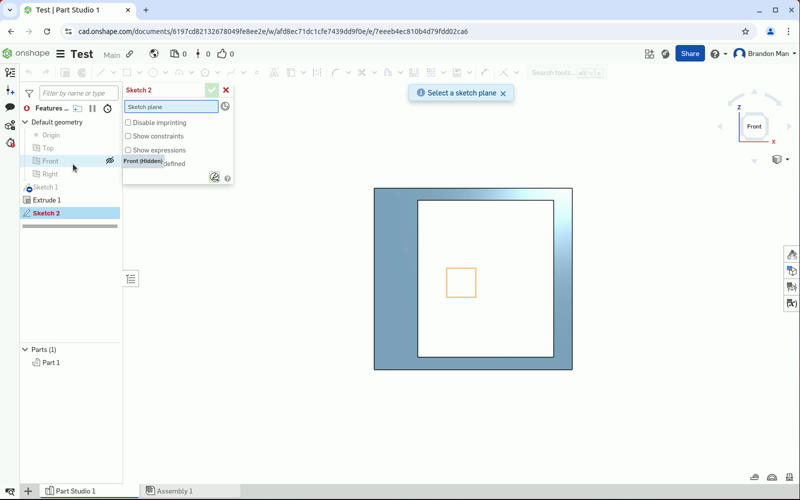
click(73, 163)
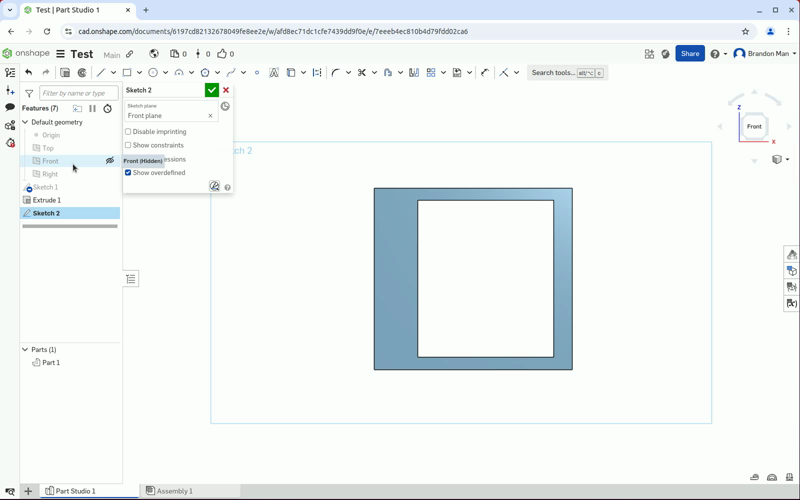
mouse_move(73, 352)
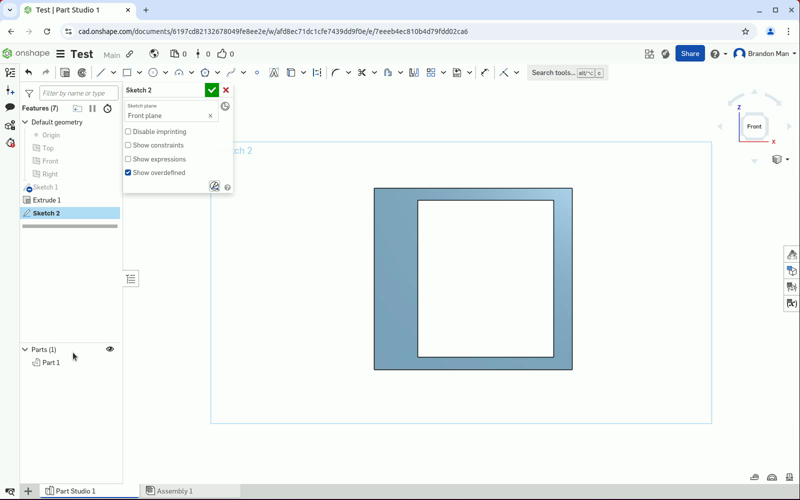
key(y)
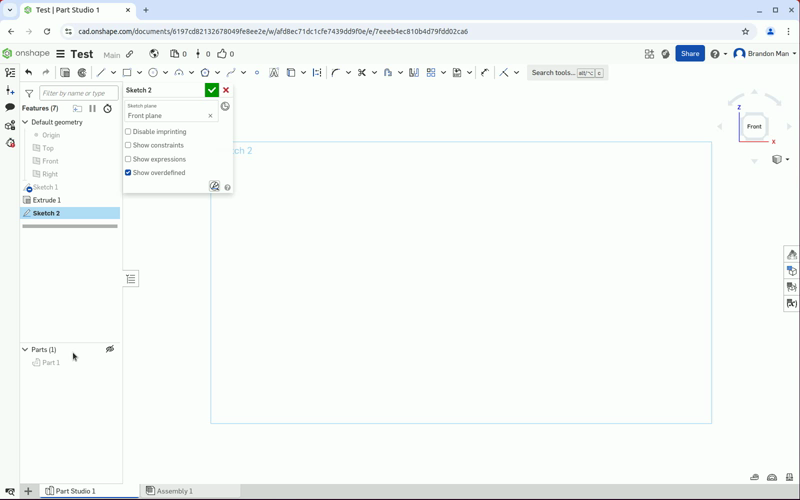
key(l)
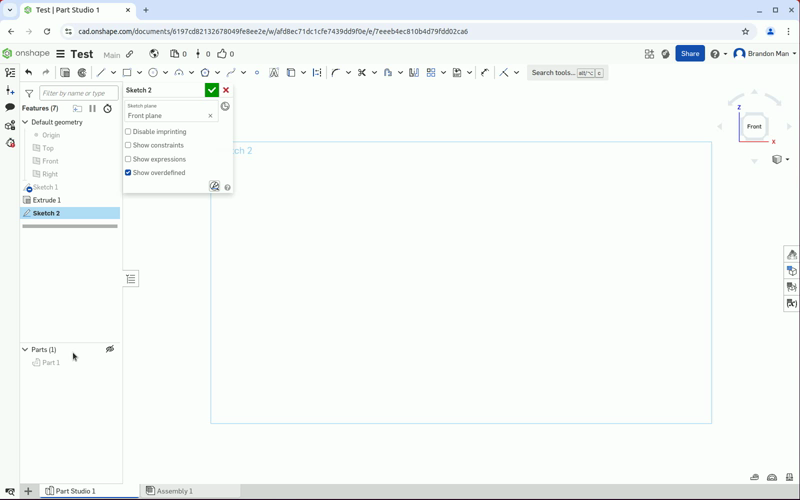
key_down(shift)
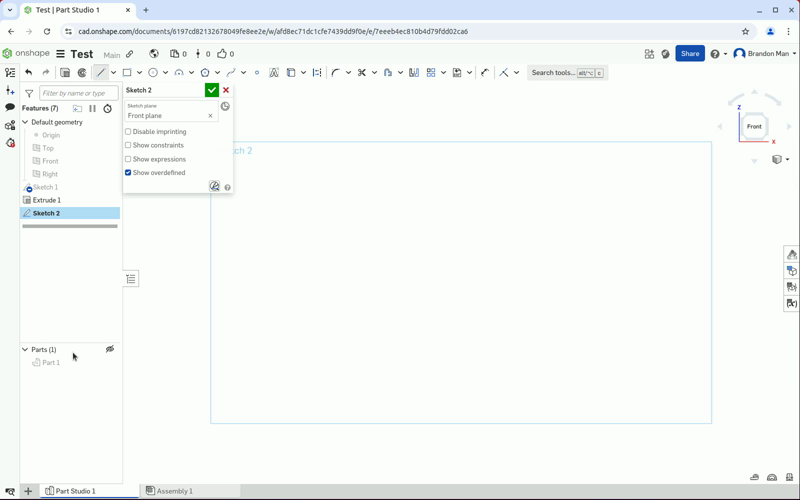
mouse_move(374, 369)
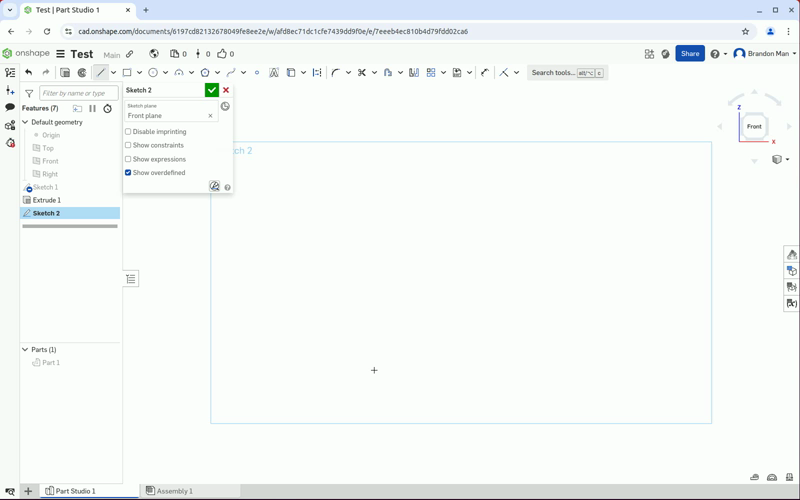
click(374, 369)
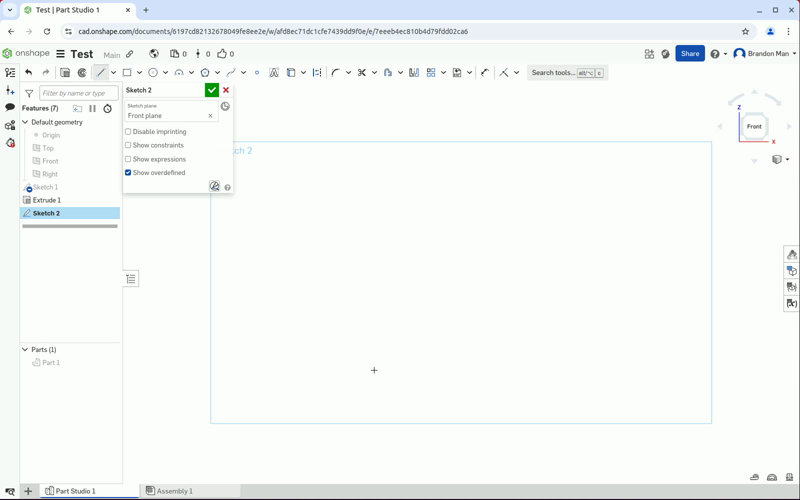
key_up(shift)
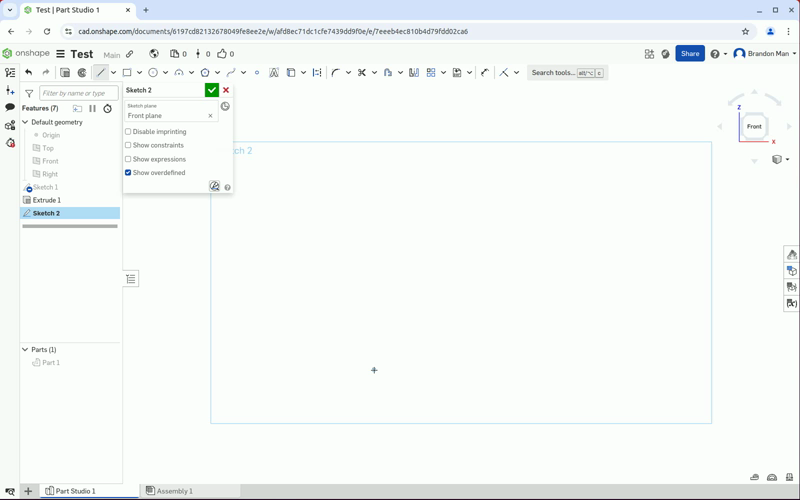
key_down(shift)
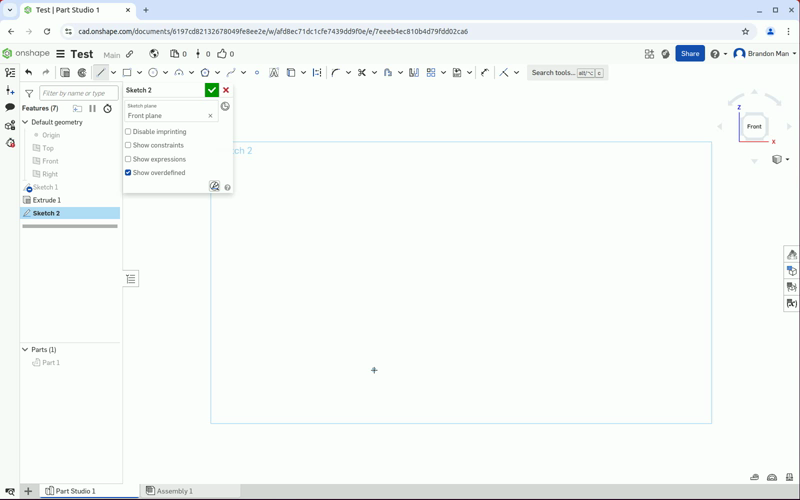
mouse_move(572, 369)
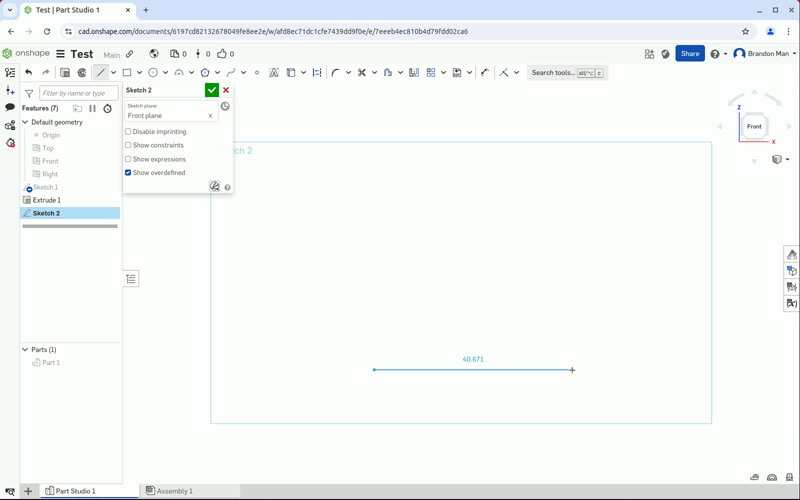
click(572, 369)
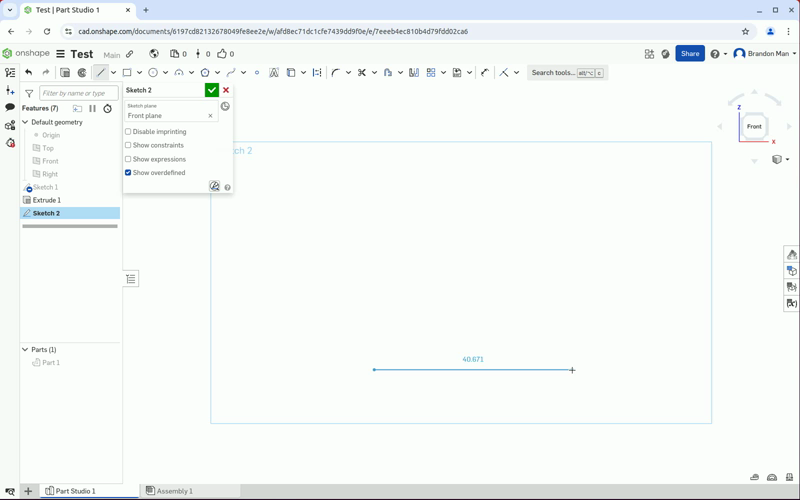
key_up(shift)
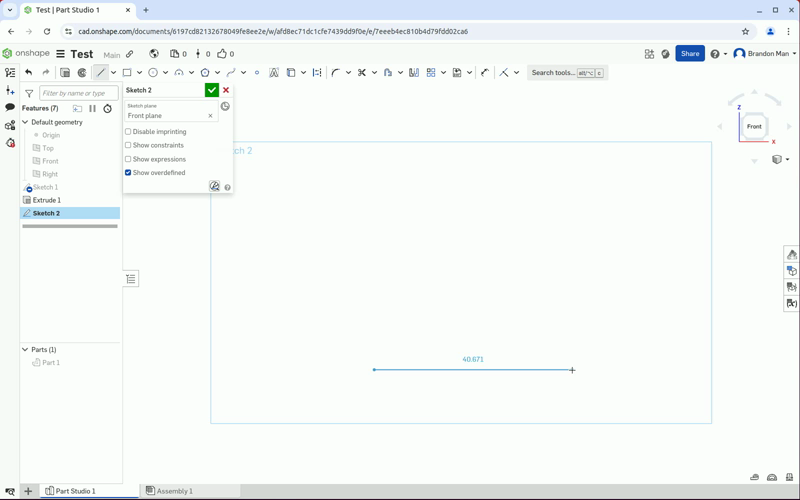
key_down(shift)
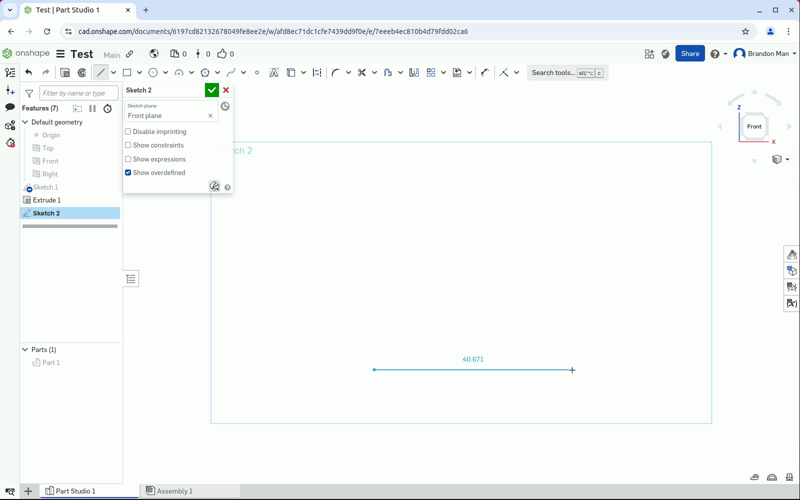
mouse_move(572, 188)
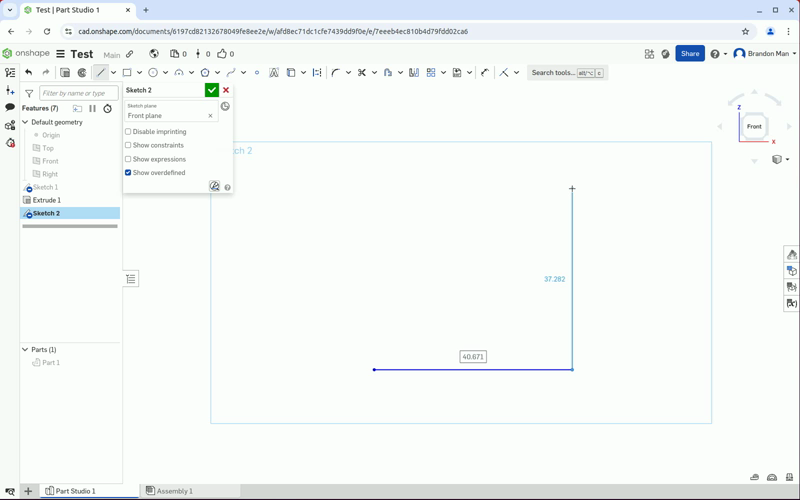
click(572, 188)
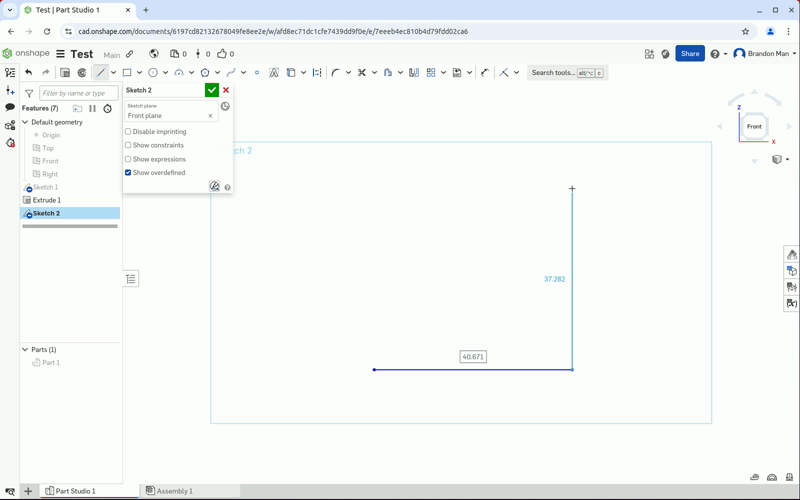
key_up(shift)
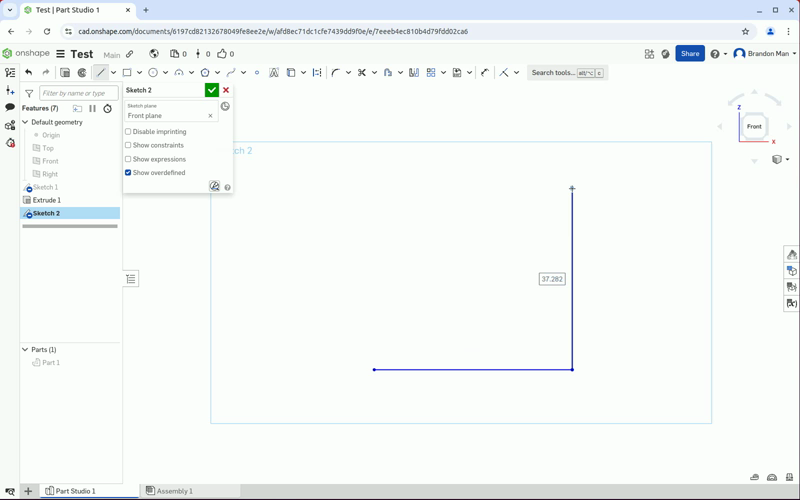
key_down(shift)
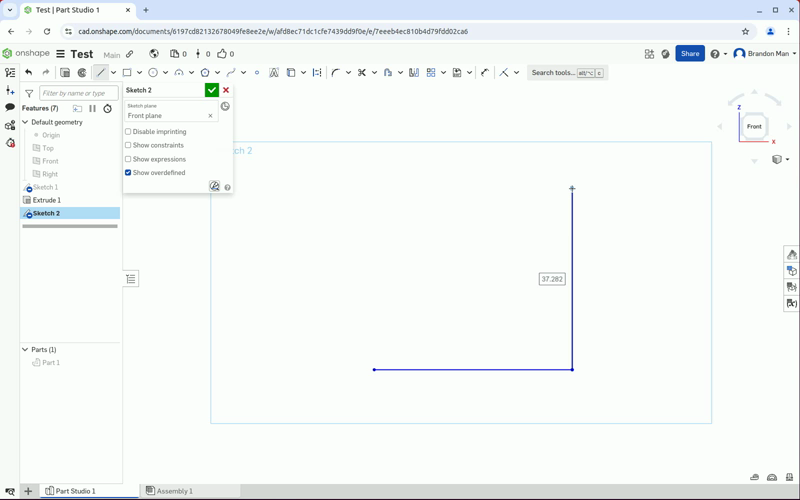
mouse_move(374, 188)
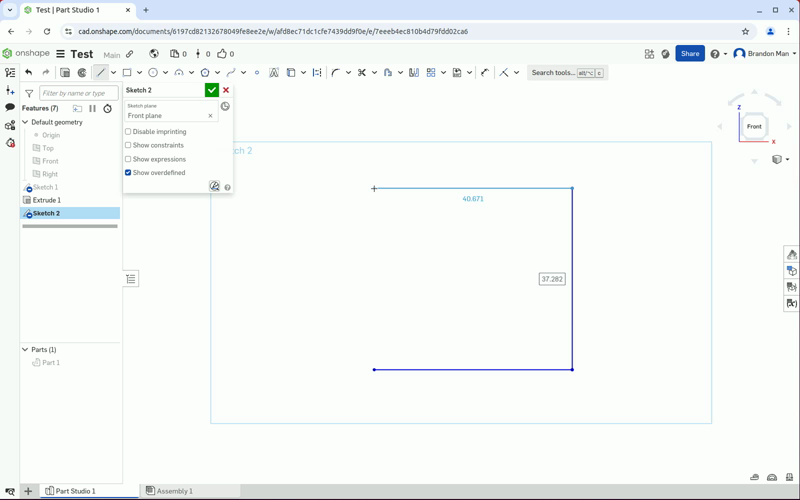
click(374, 188)
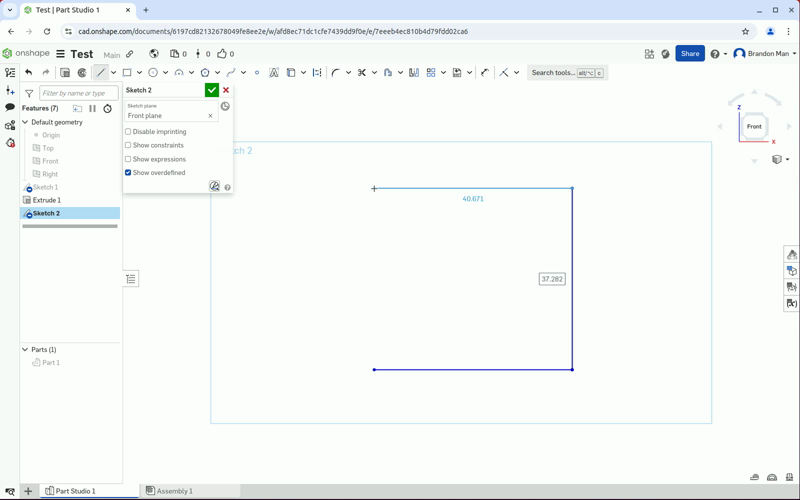
key_up(shift)
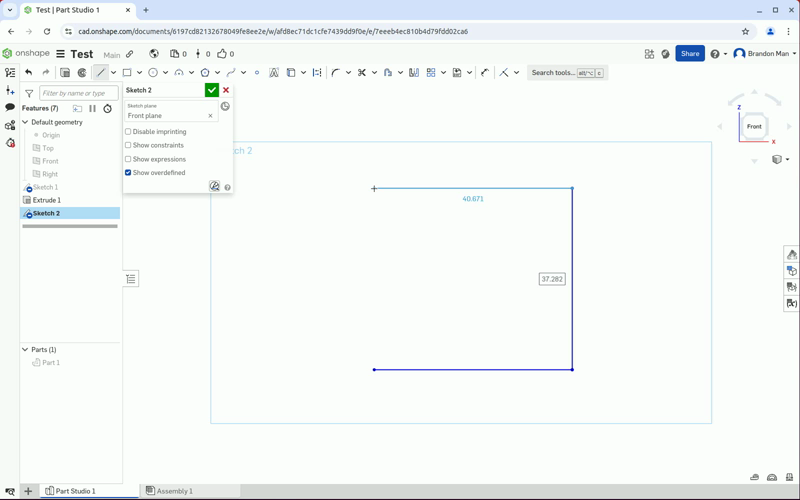
key_down(shift)
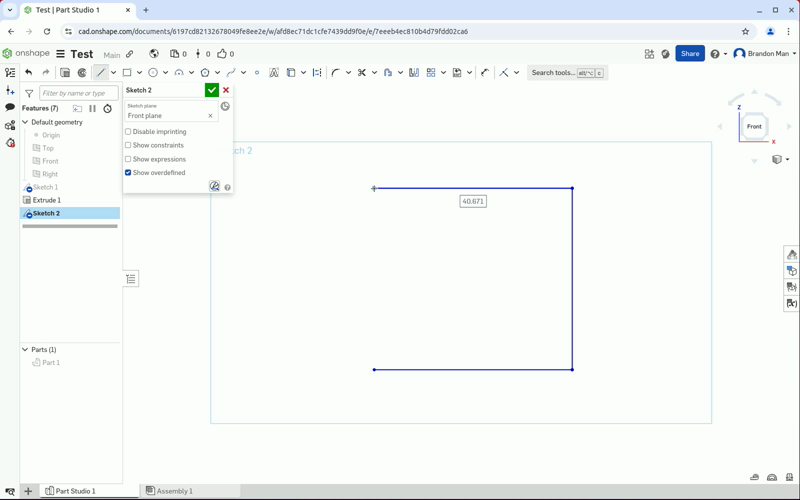
mouse_move(374, 369)
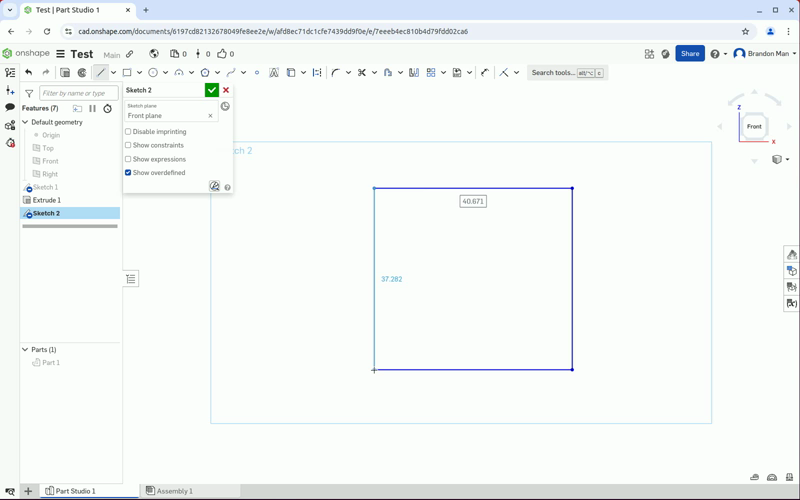
key_up(shift)
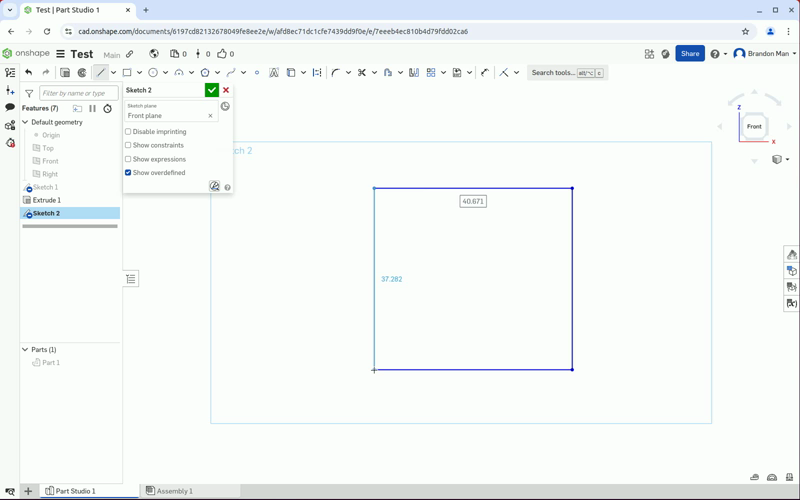
click(374, 369)
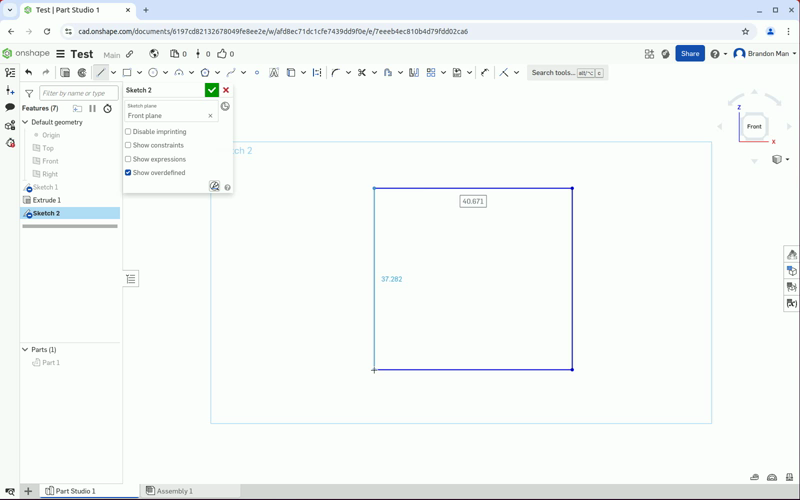
key(esc)
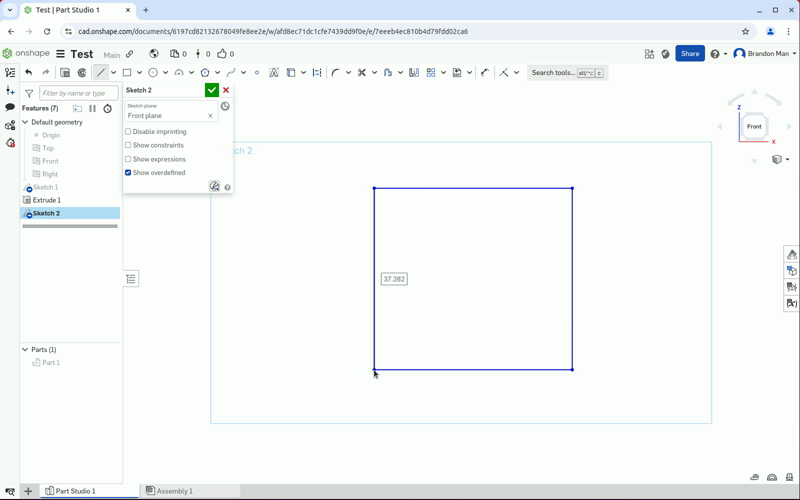
key(l)
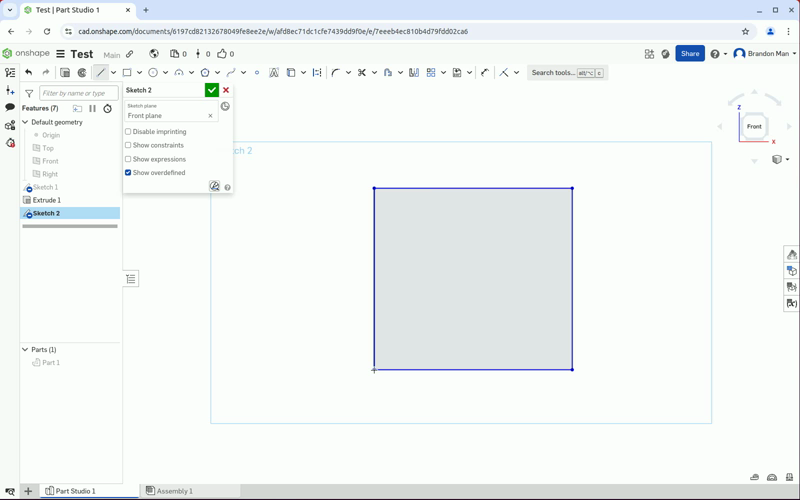
key_down(shift)
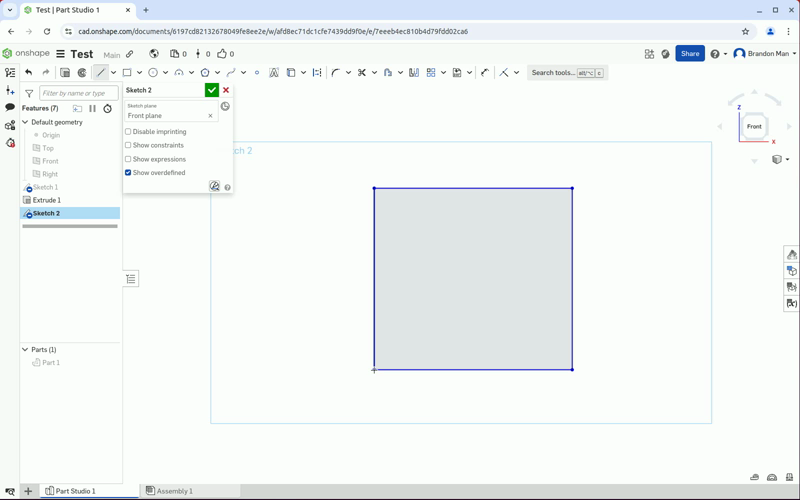
mouse_move(417, 357)
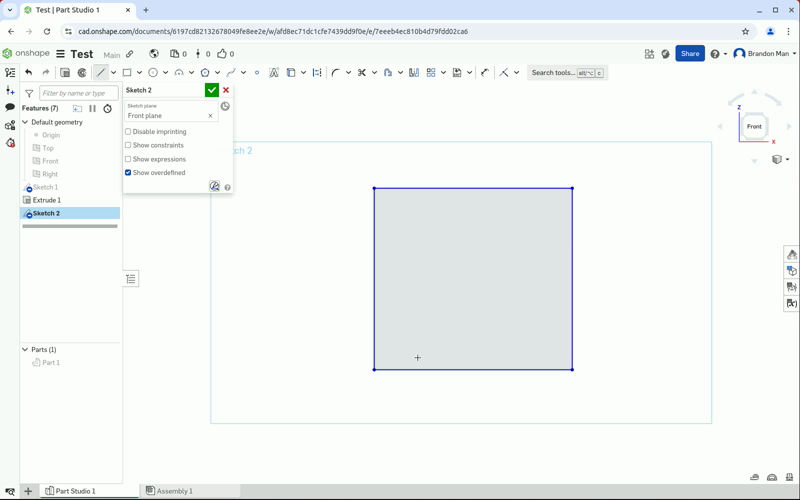
click(417, 357)
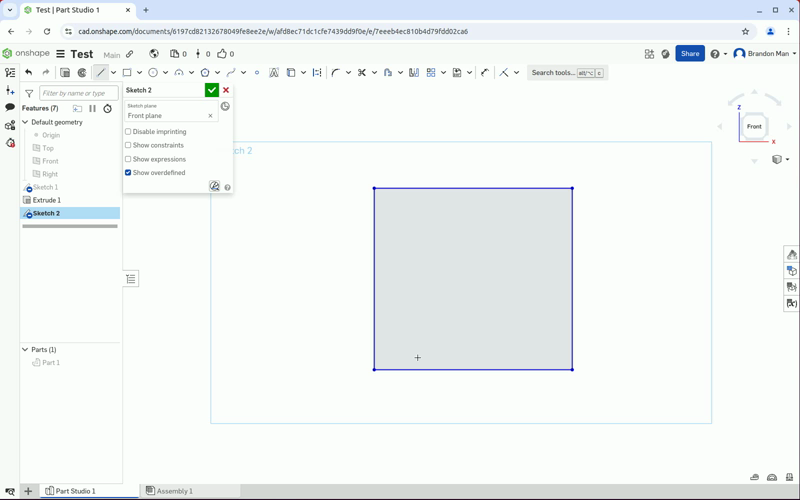
key_up(shift)
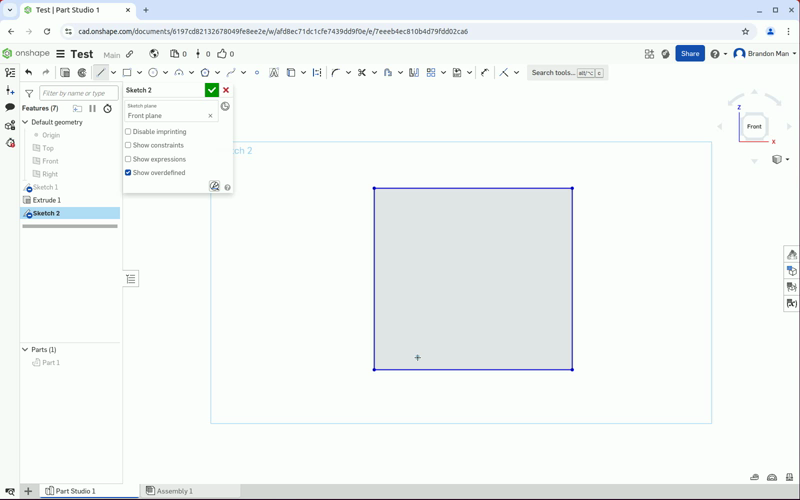
key_down(shift)
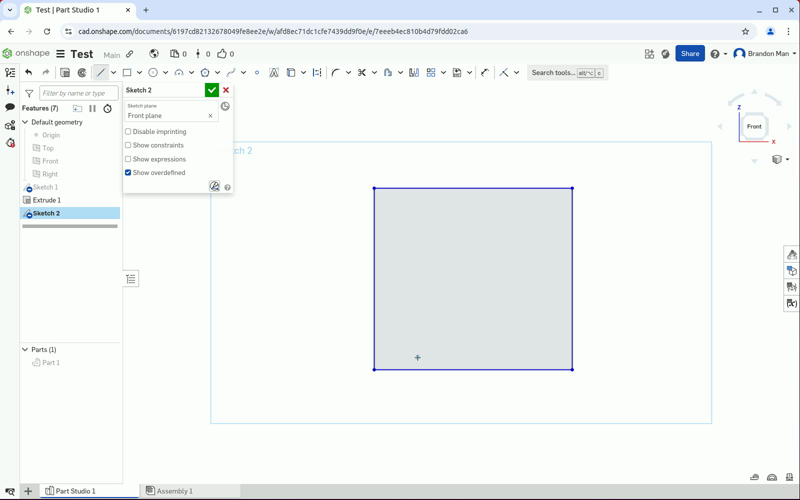
mouse_move(553, 357)
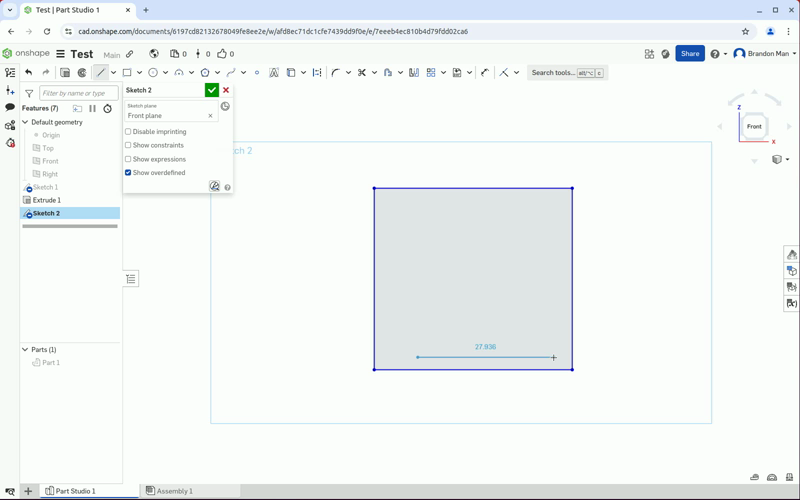
click(553, 357)
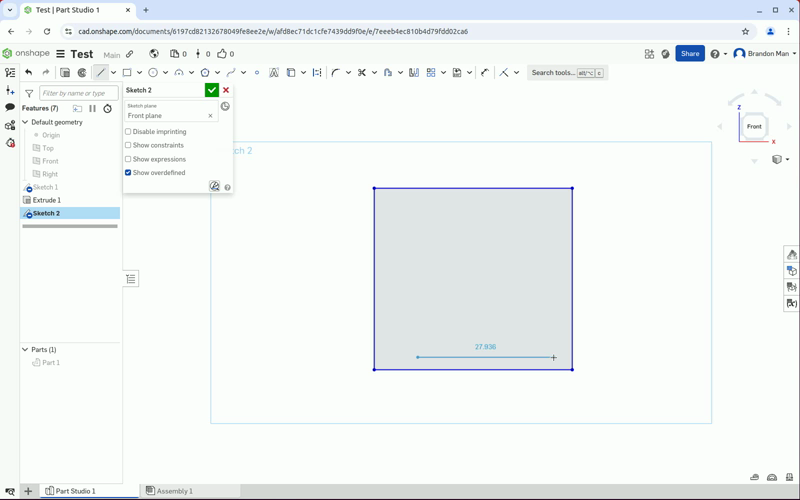
key_up(shift)
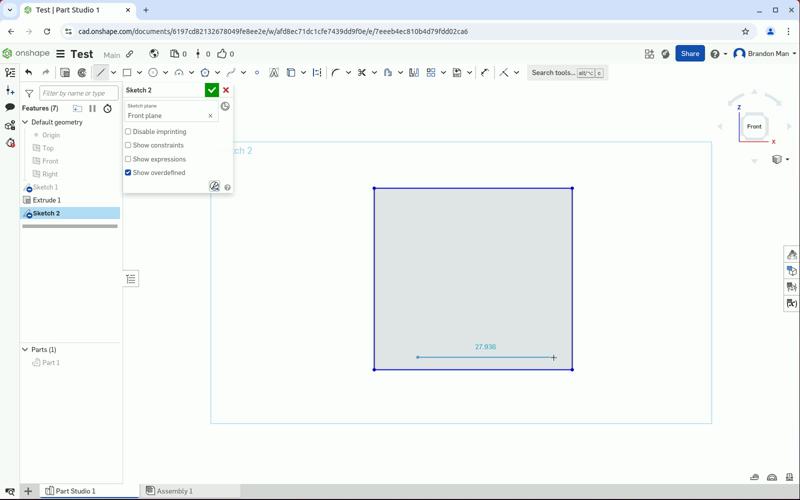
key_down(shift)
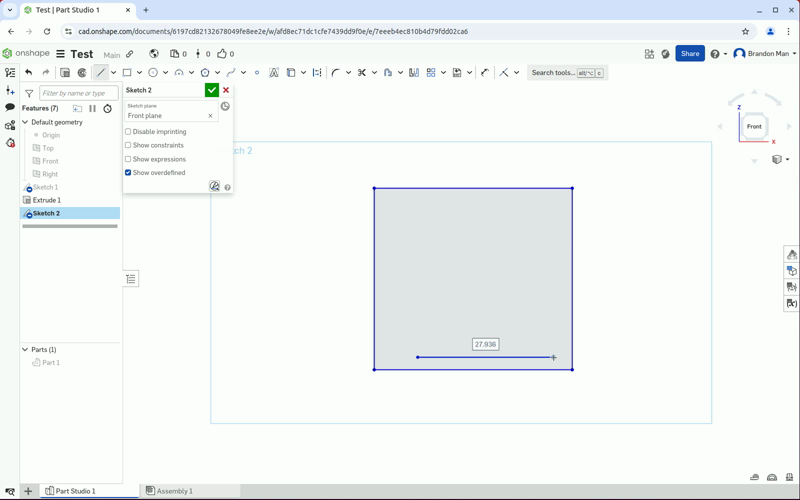
mouse_move(553, 200)
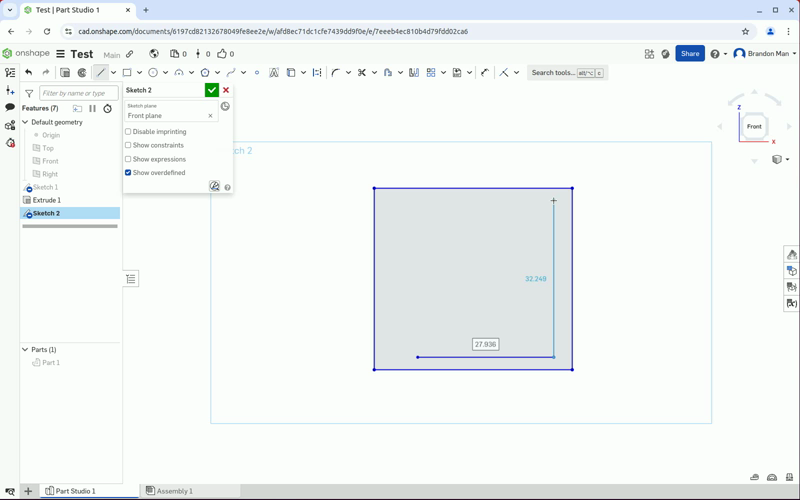
click(553, 200)
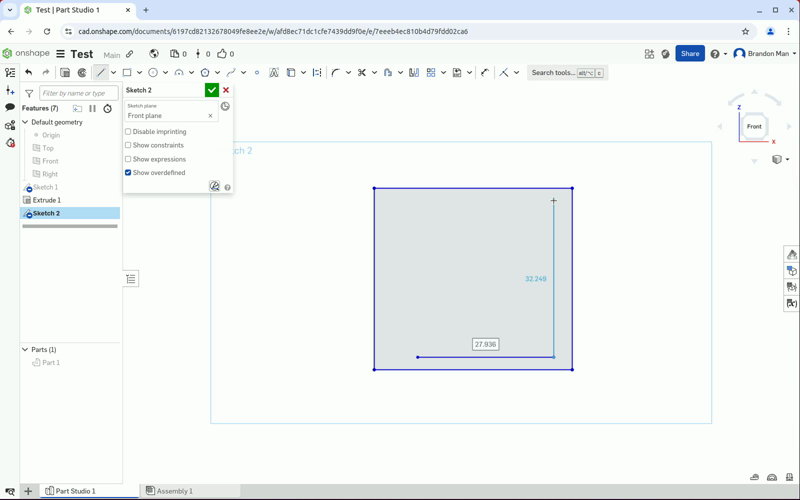
key_up(shift)
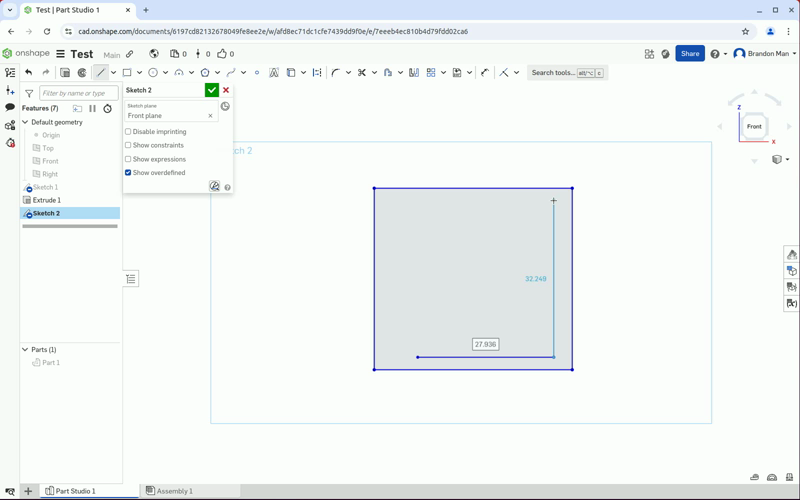
key_down(shift)
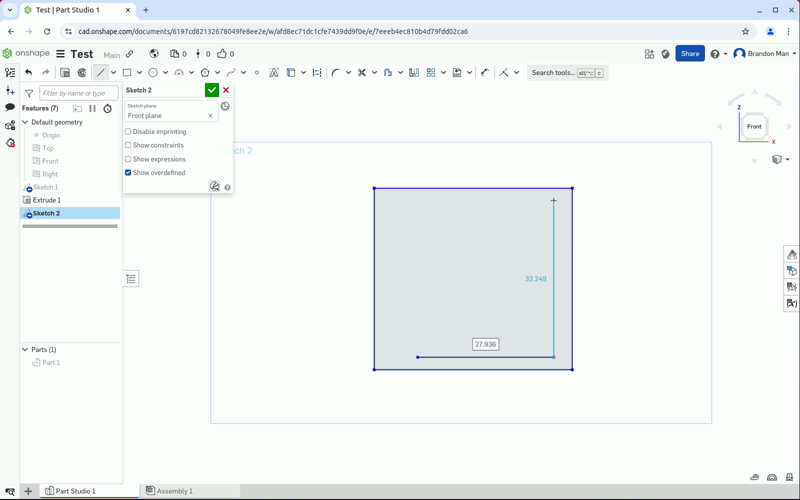
mouse_move(417, 200)
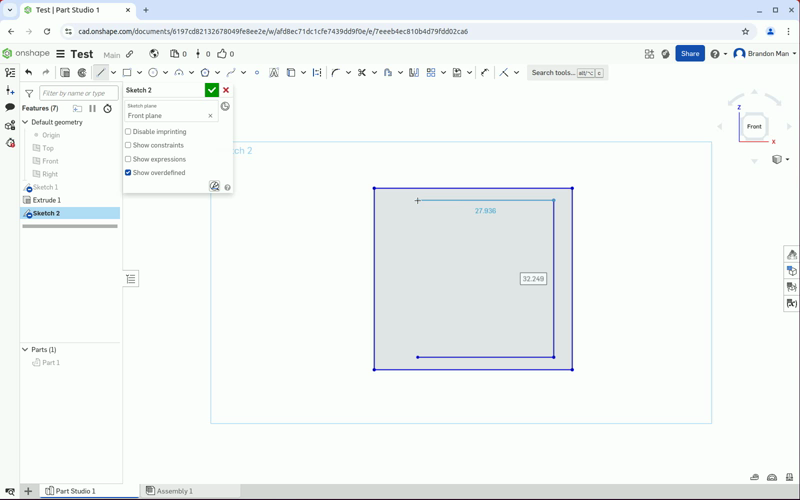
click(417, 200)
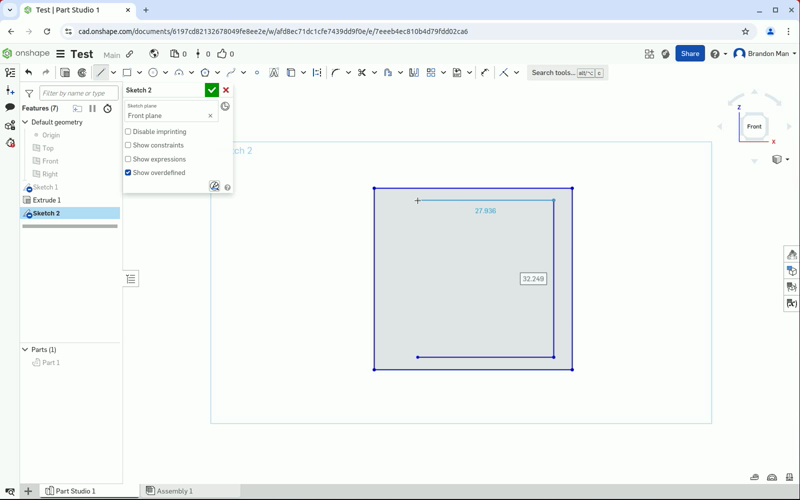
key_up(shift)
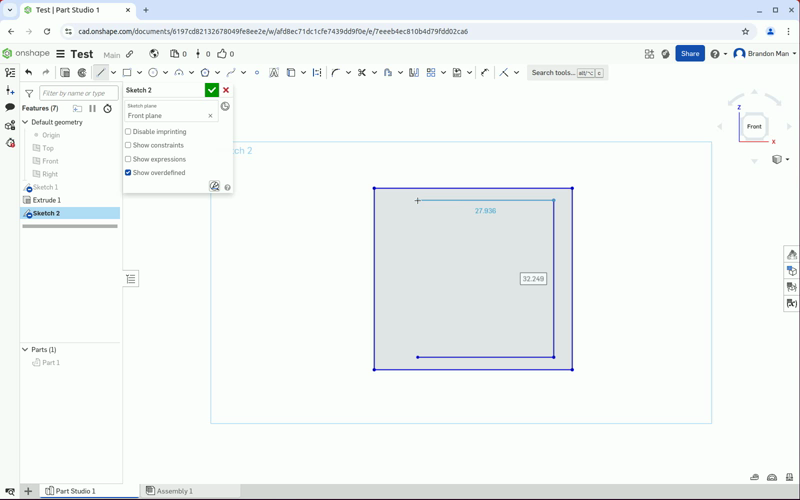
key_down(shift)
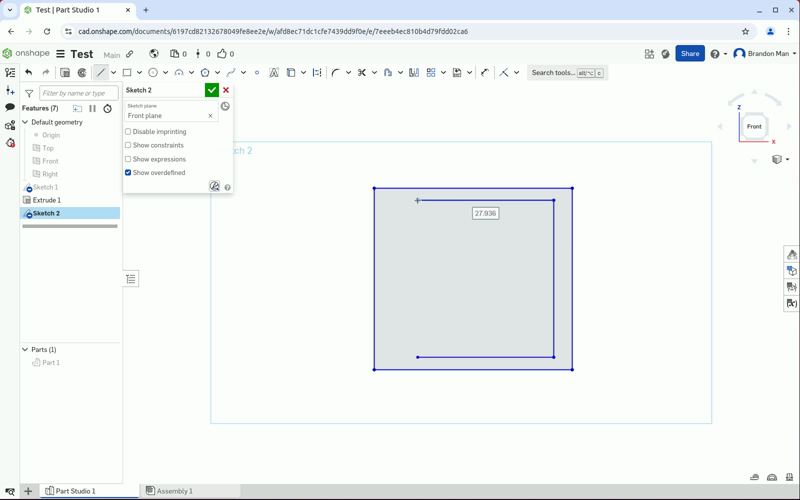
mouse_move(417, 357)
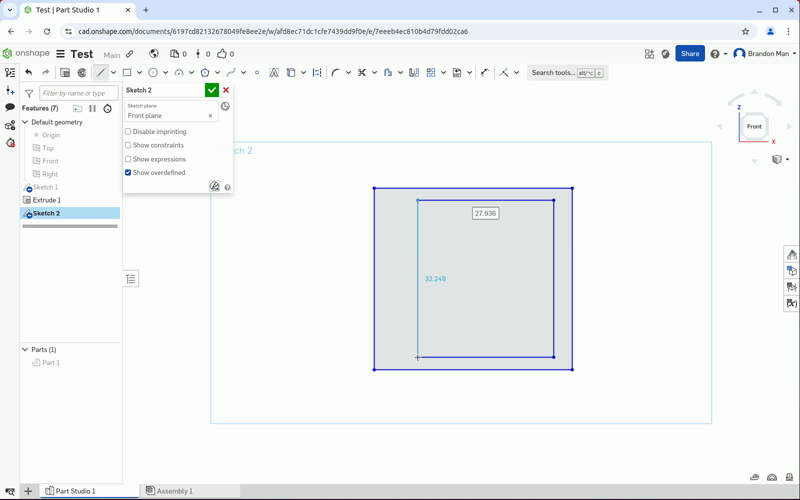
key_up(shift)
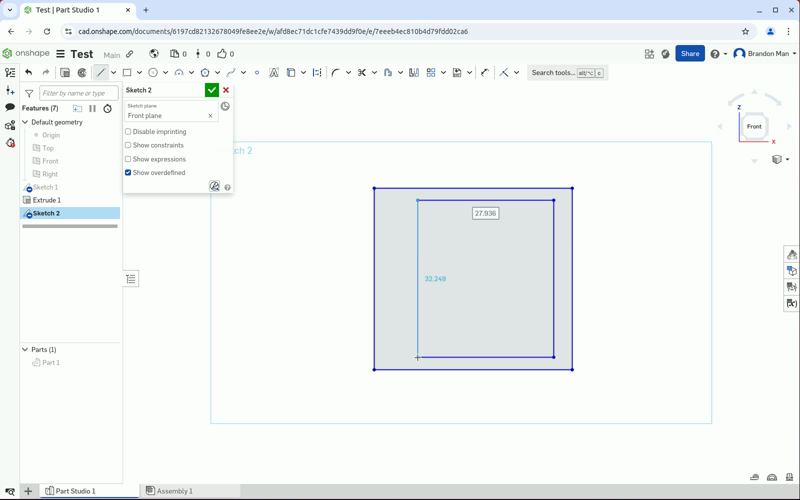
click(417, 357)
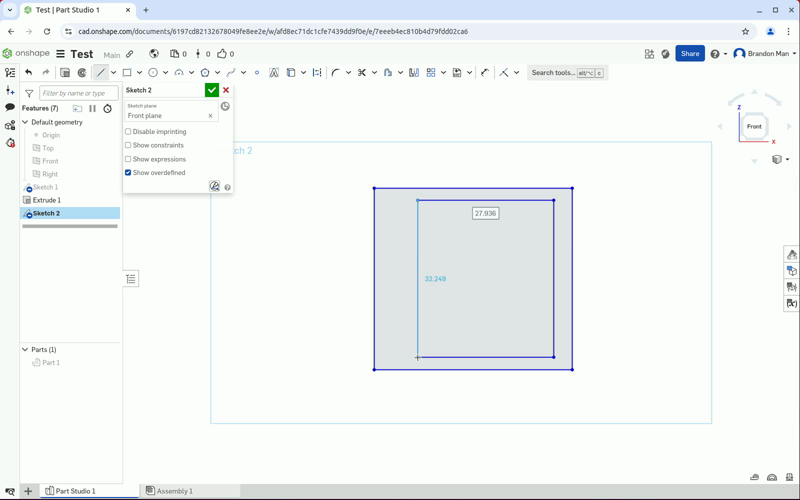
key(esc)
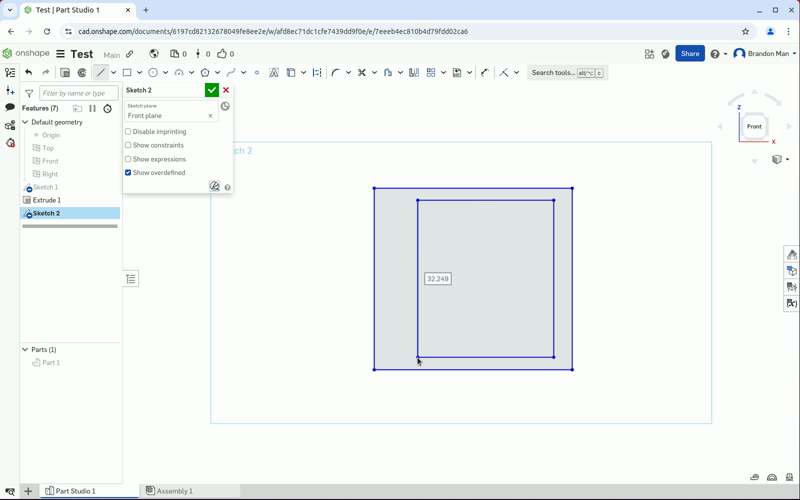
mouse_move(394, 317)
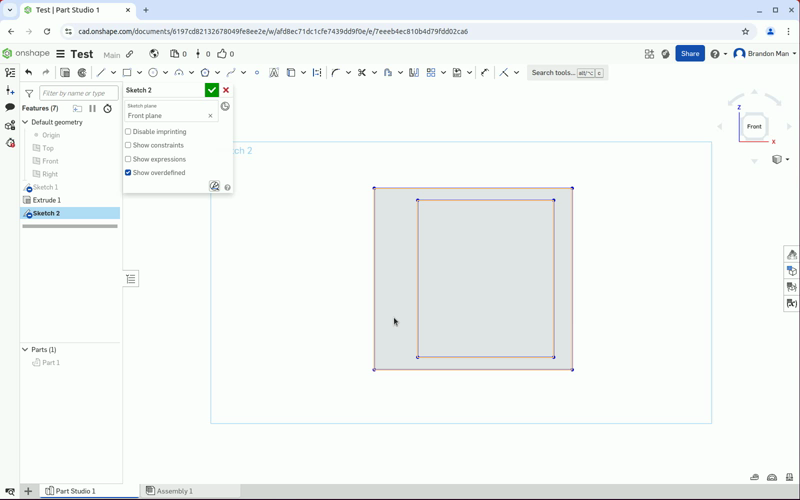
click(394, 317)
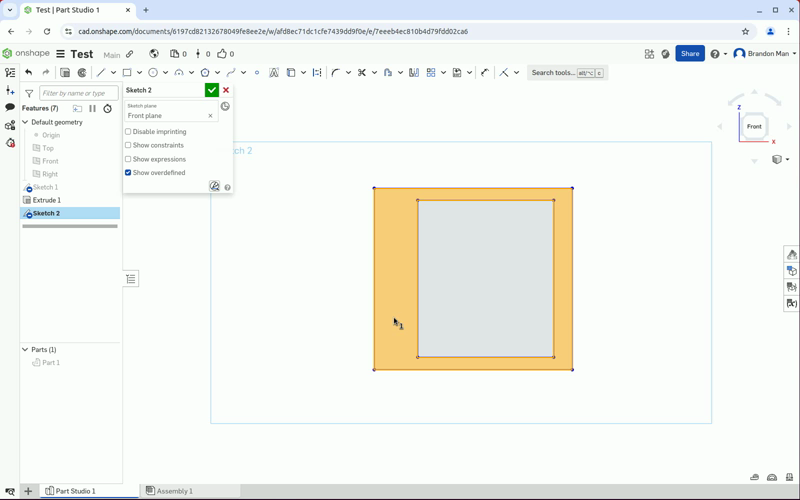
mouse_move(73, 352)
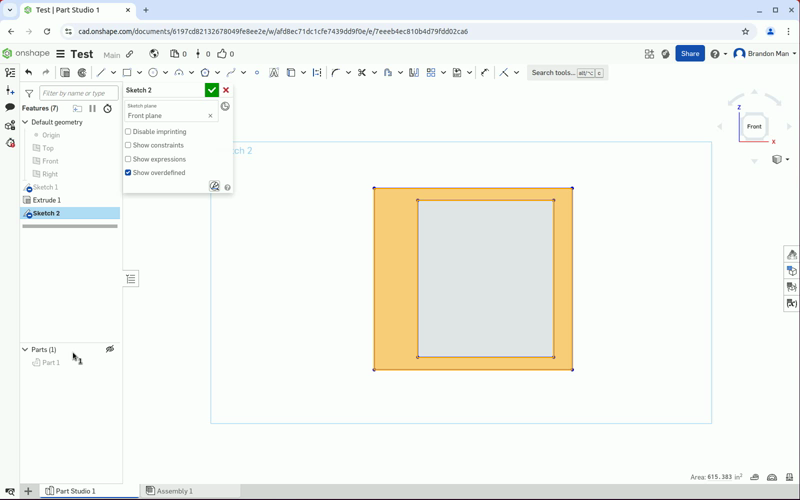
key(shift+y)
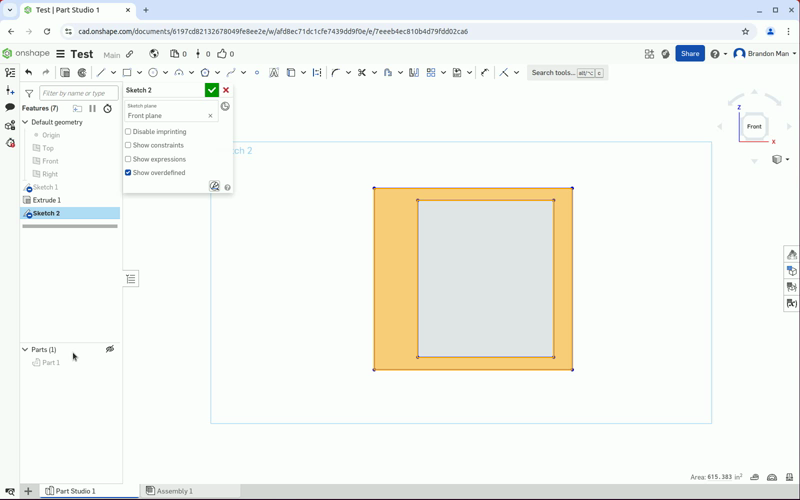
key(shift+e)
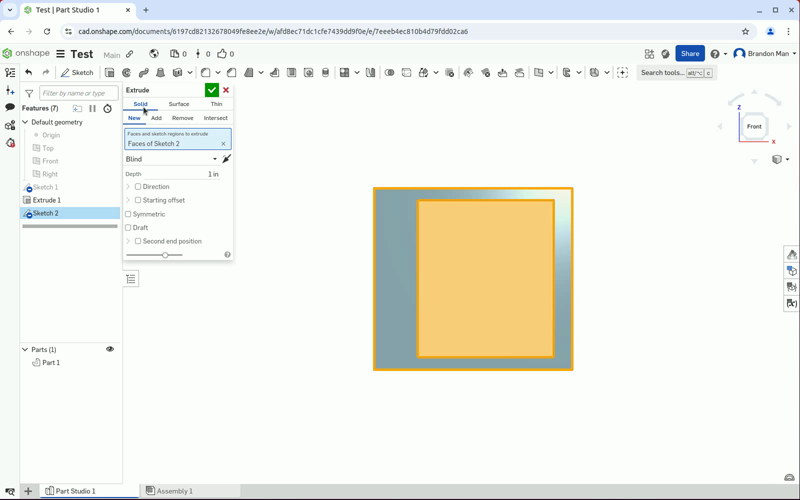
mouse_move(143, 106)
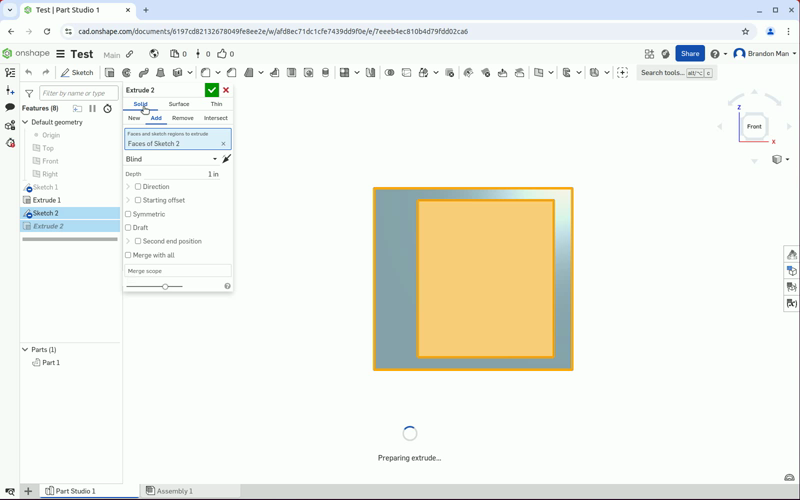
click(143, 106)
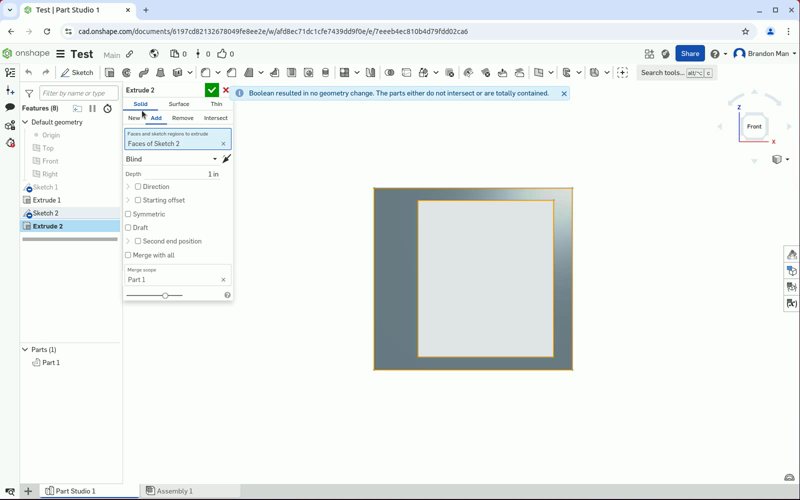
mouse_move(137, 120)
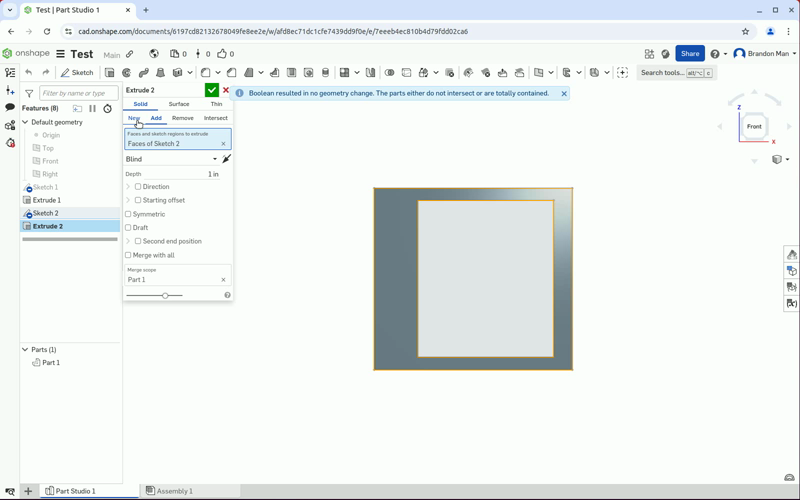
click(137, 120)
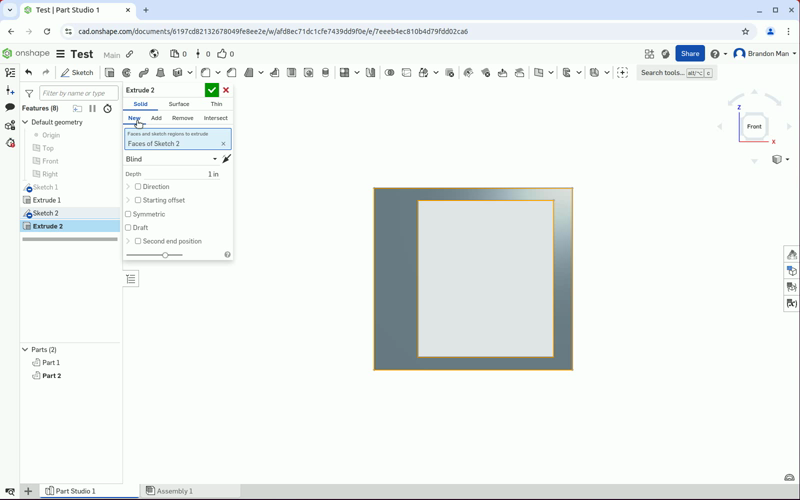
key(tab, 4)
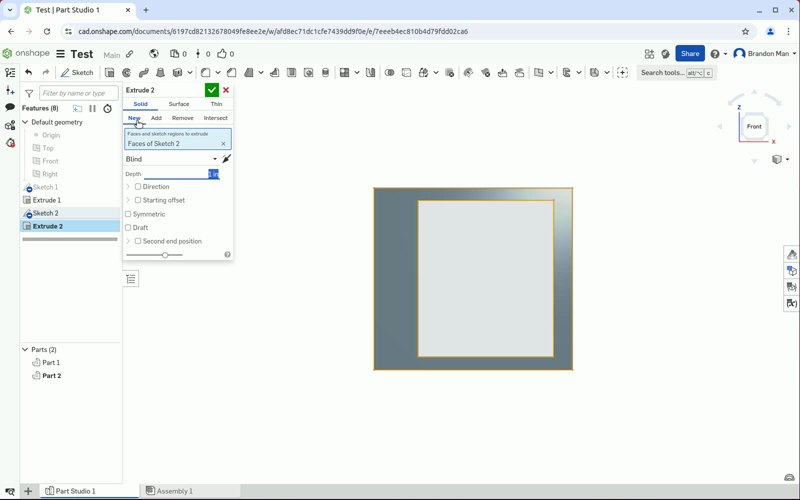
text(3.37)
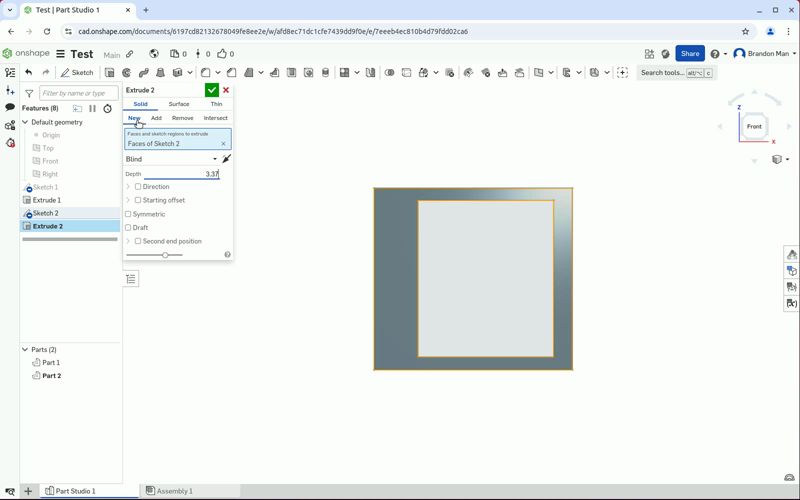
key(enter)
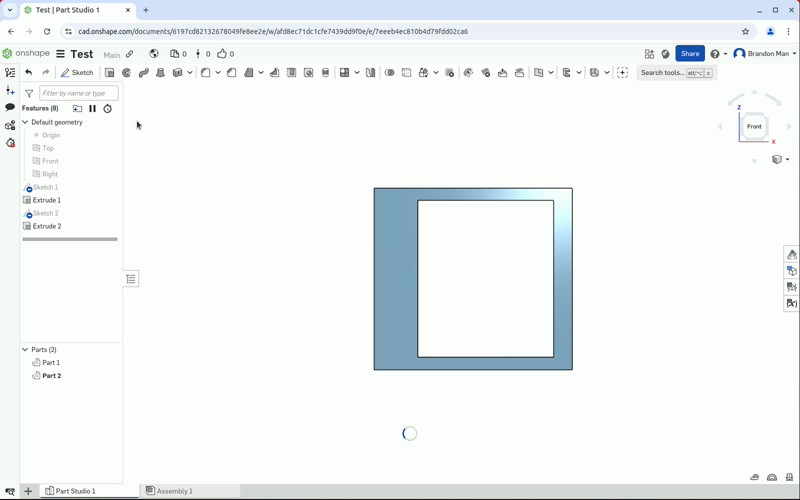
key(shift+h)
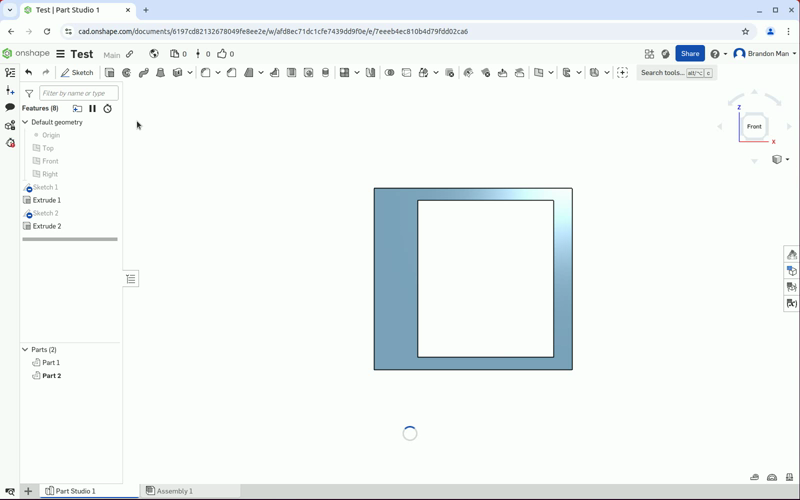
key(shift+h)
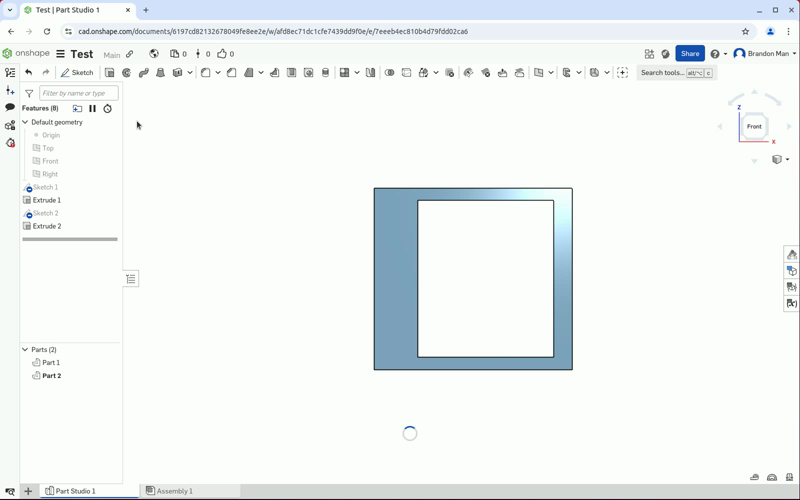
key(shift+7)
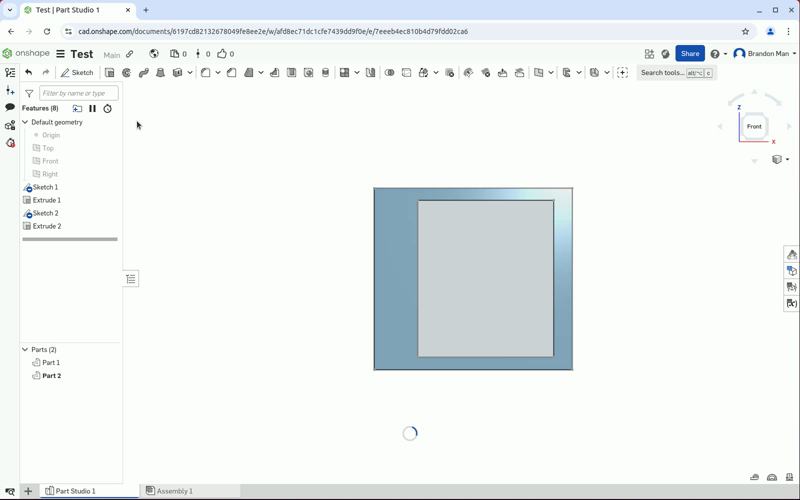
key(left, 2)
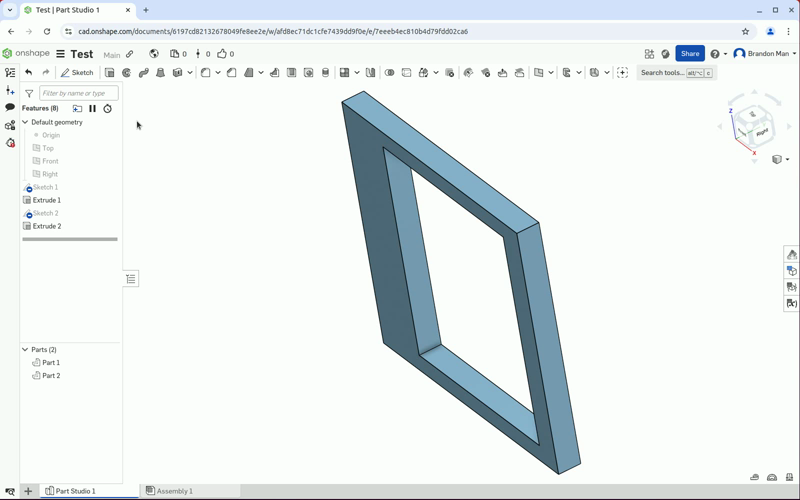
key(down, 2)
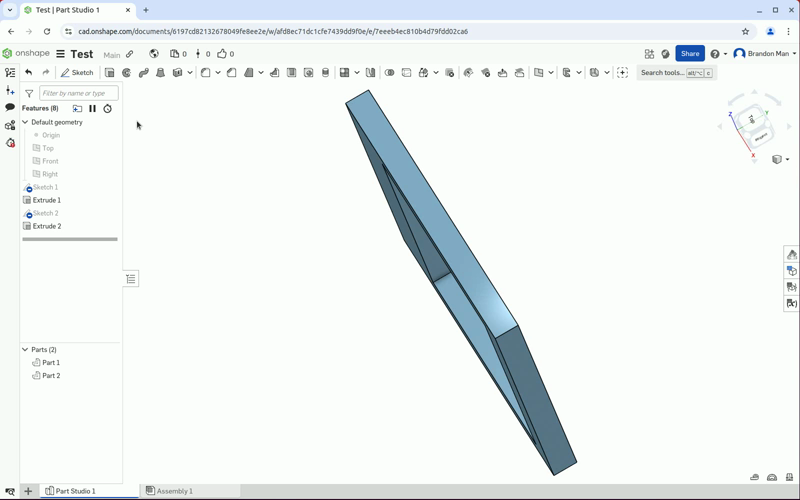
key(up, 2)
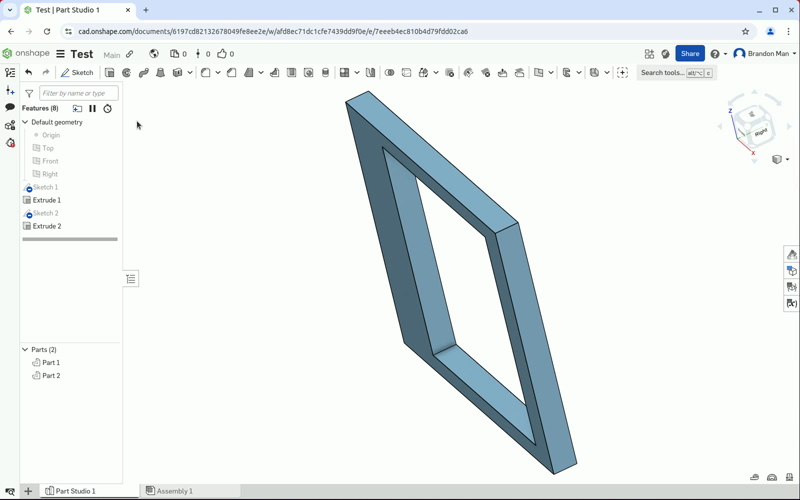
key(right, 2)
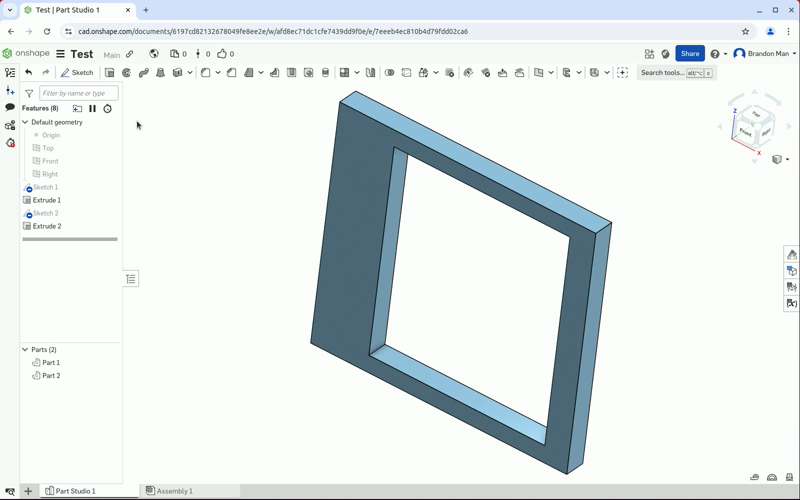
mouse_move(73, 189)
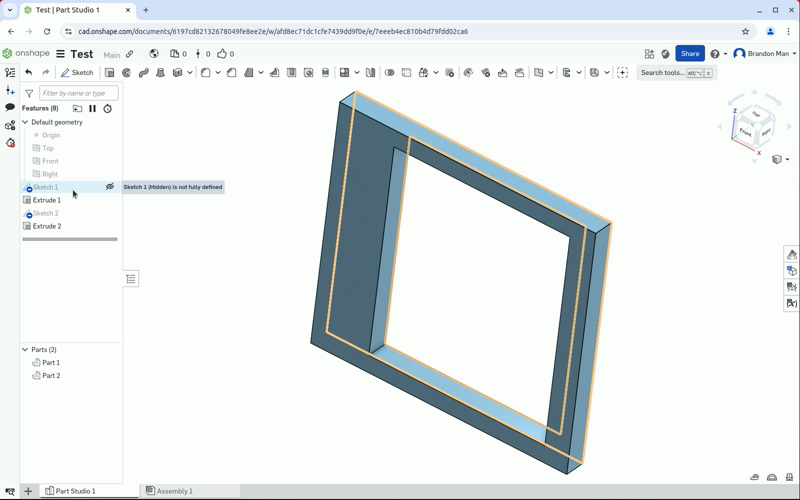
click(73, 189)